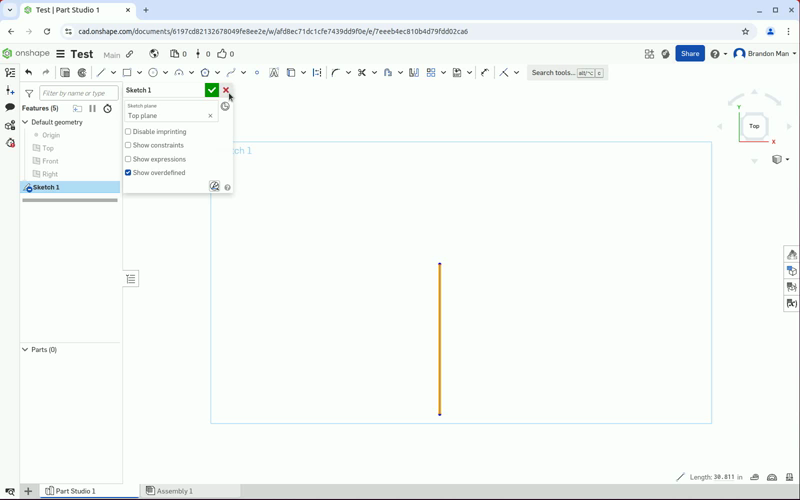
key(shift+h)
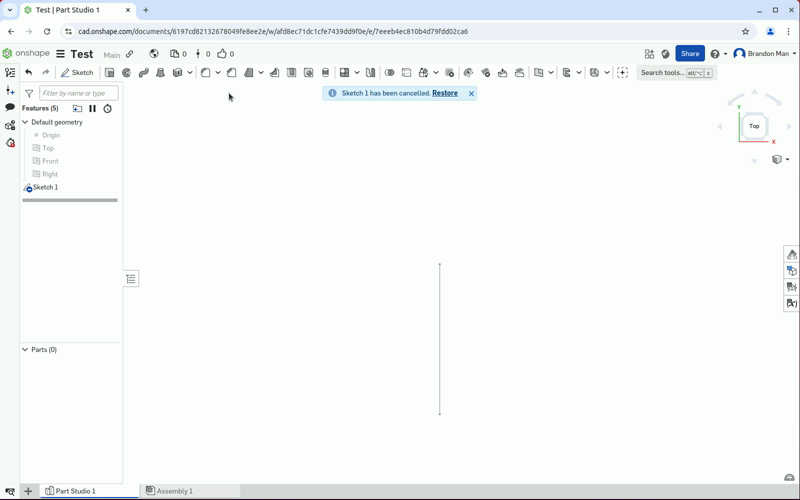
mouse_move(73, 352)
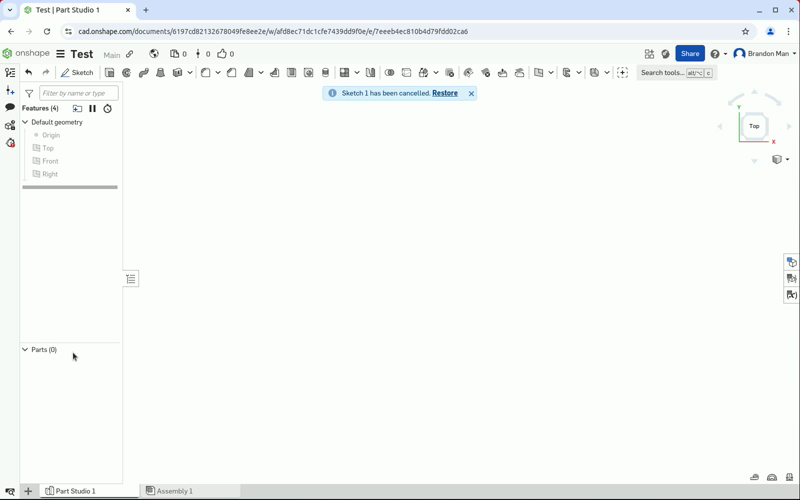
key(y)
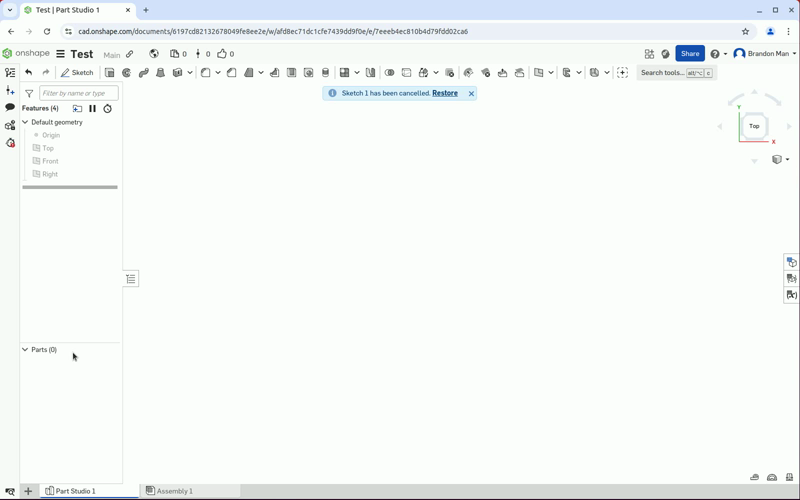
key(shift+p)
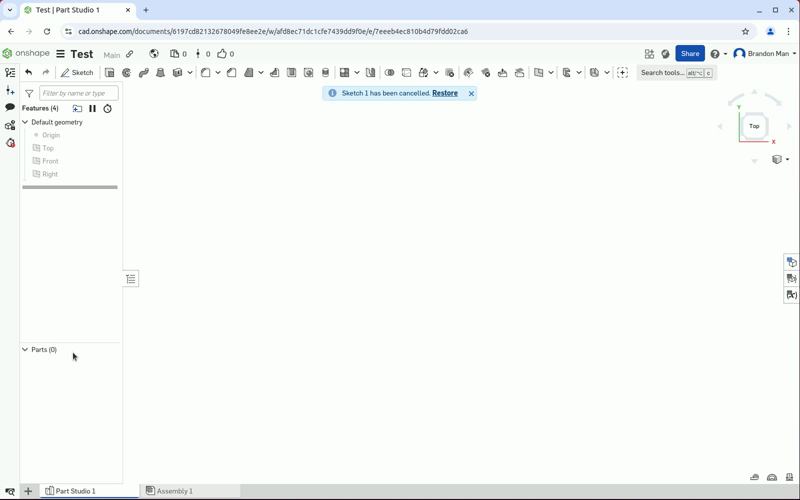
key(space)
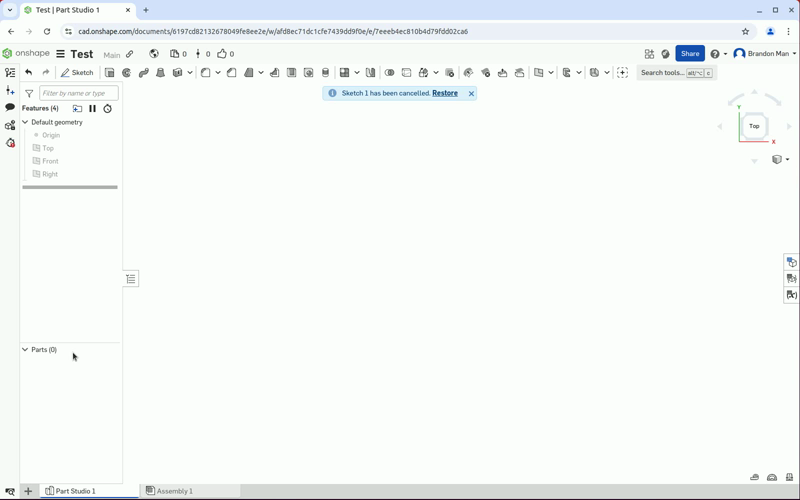
key_down(shift)
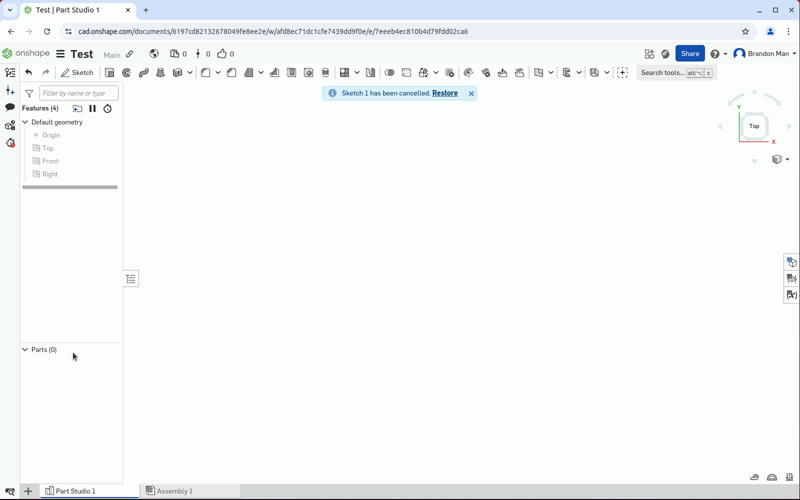
key(up)
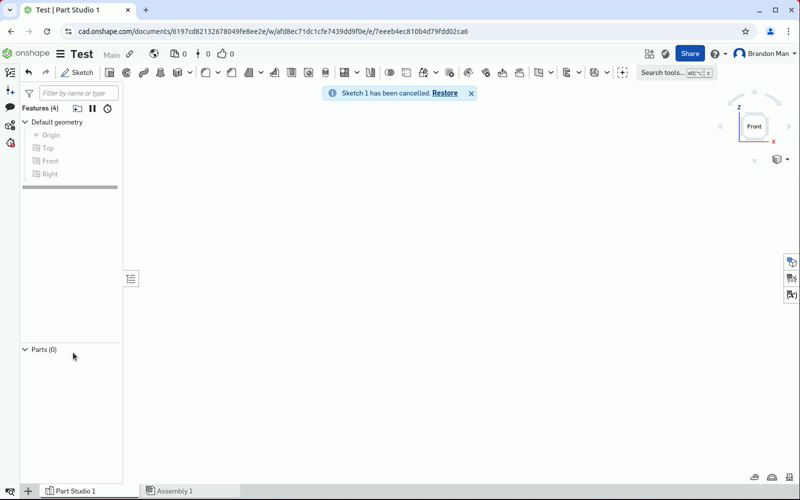
key_up(shift)
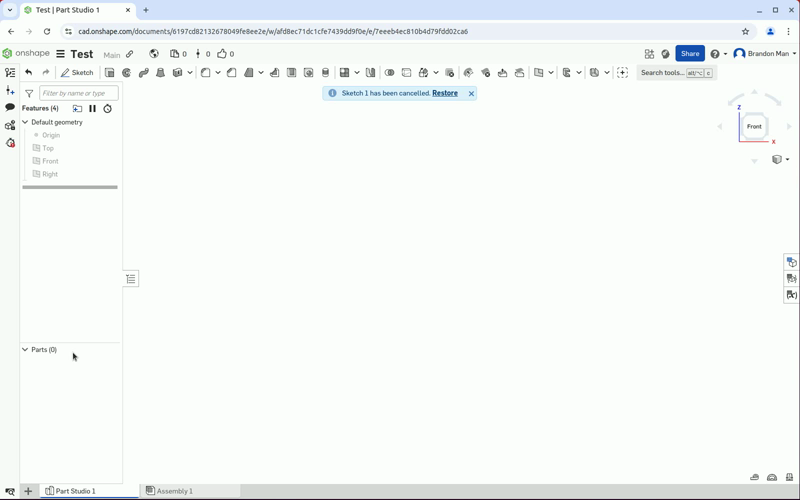
mouse_move(73, 352)
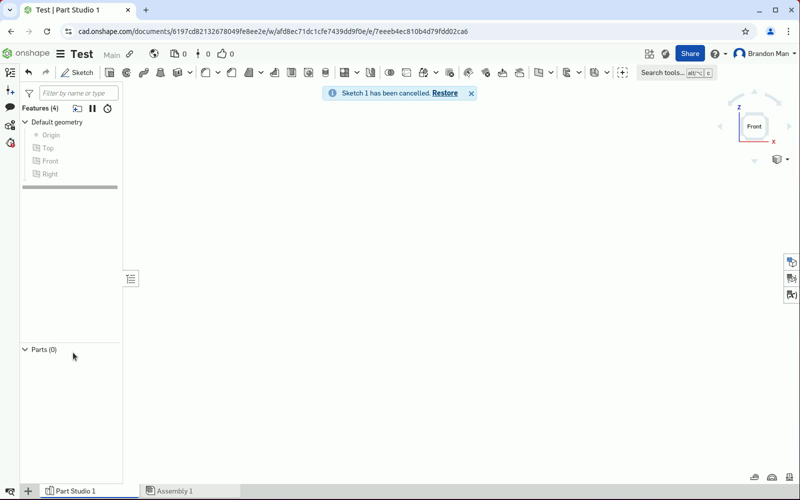
key(shift+y)
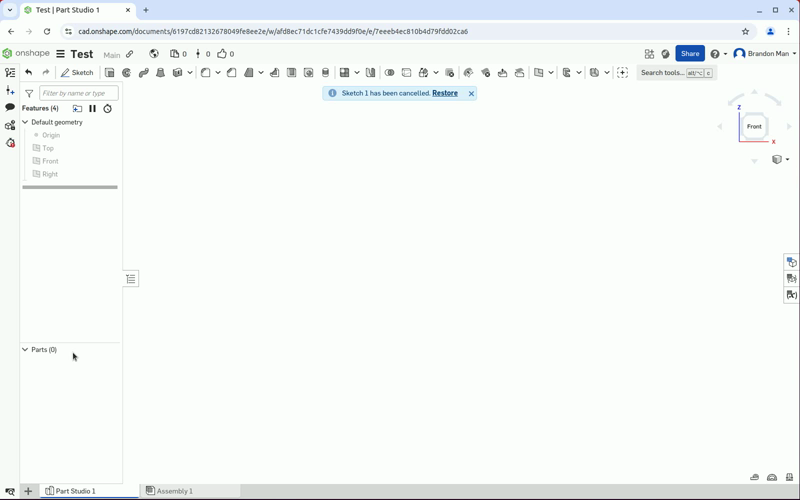
key(shift+s)
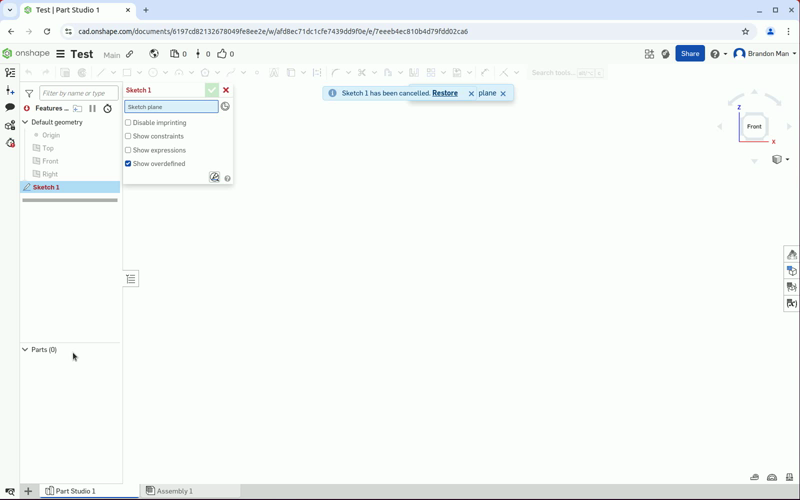
mouse_move(73, 163)
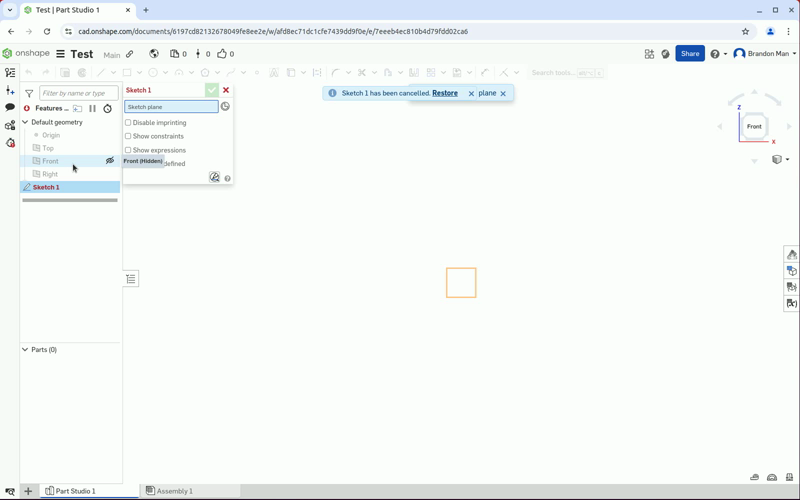
click(73, 163)
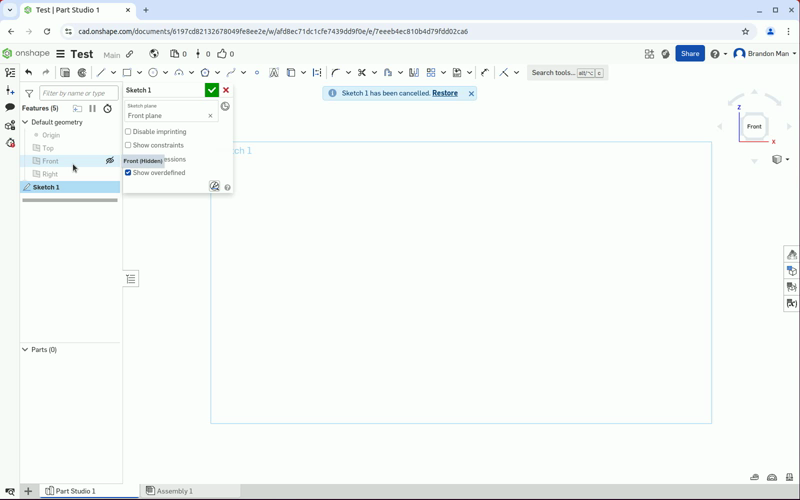
mouse_move(73, 352)
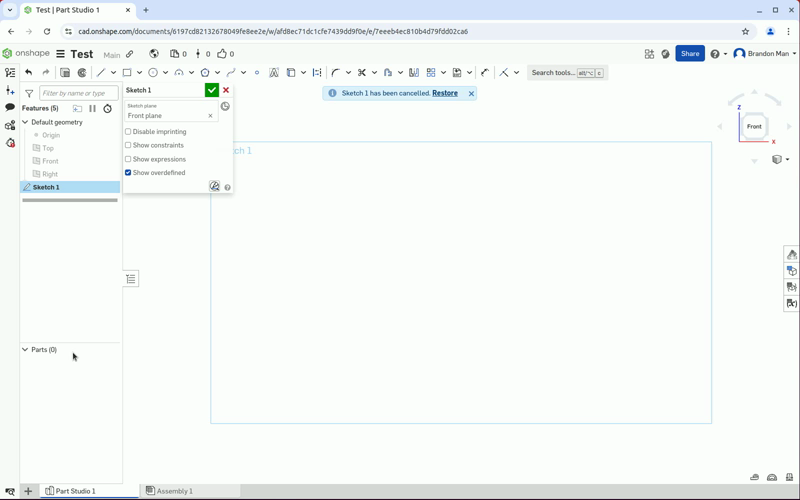
key(y)
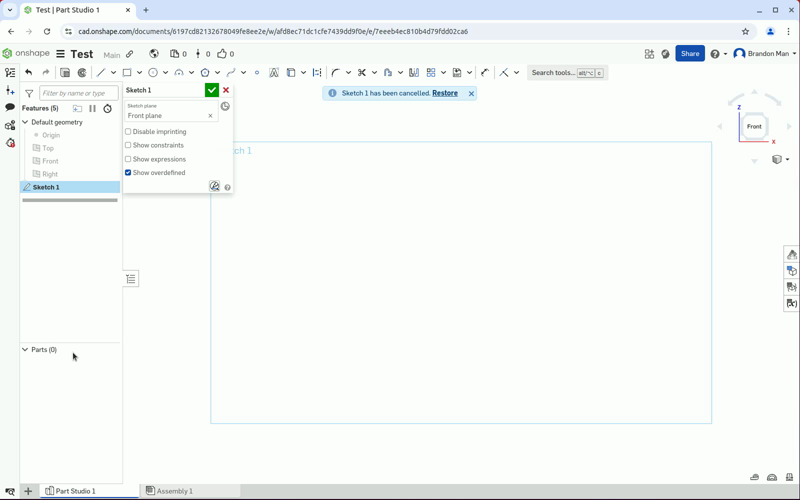
key(l)
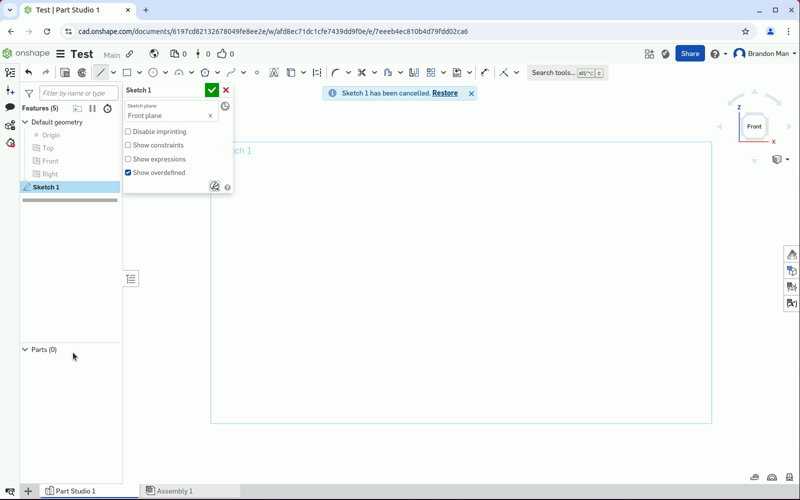
key_down(shift)
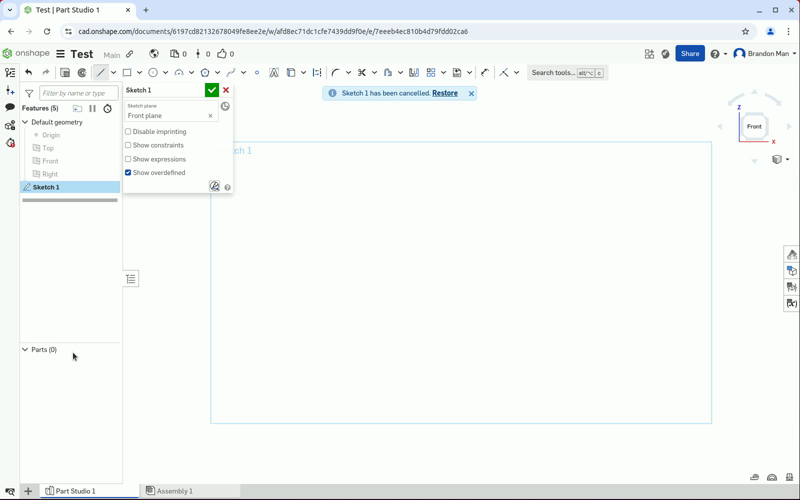
mouse_move(359, 282)
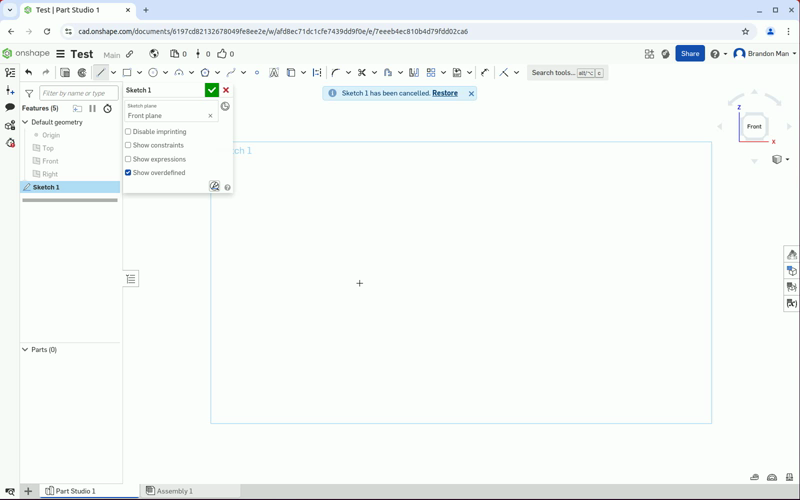
click(359, 282)
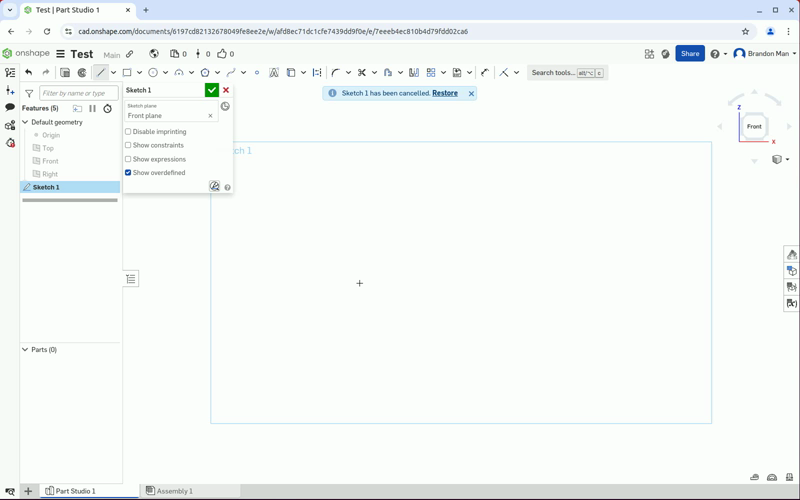
key_up(shift)
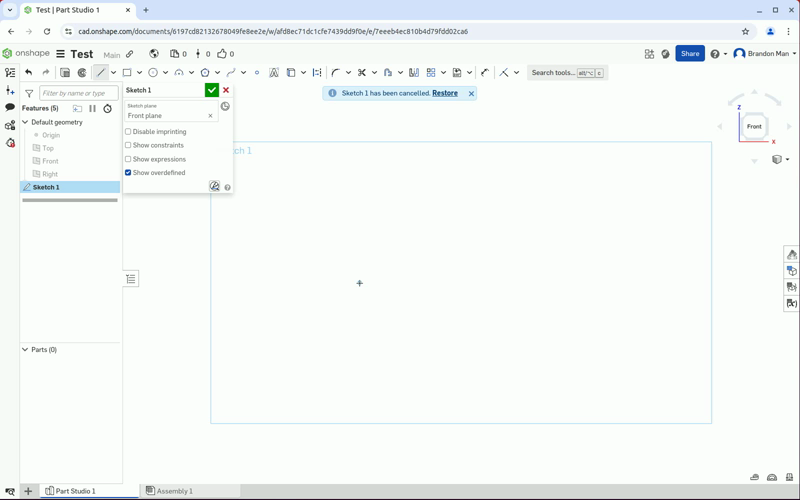
key_down(shift)
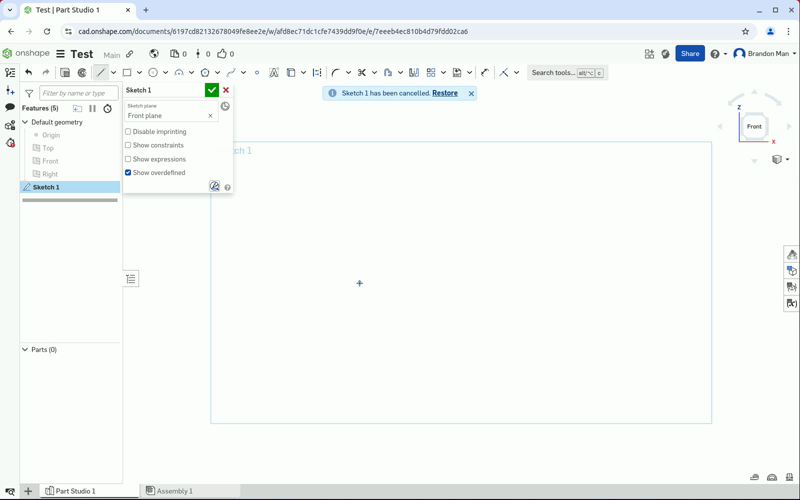
mouse_move(442, 282)
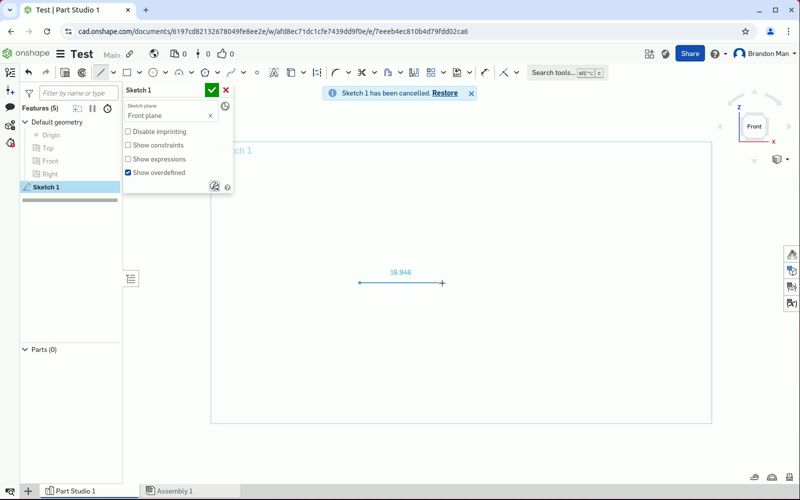
click(442, 282)
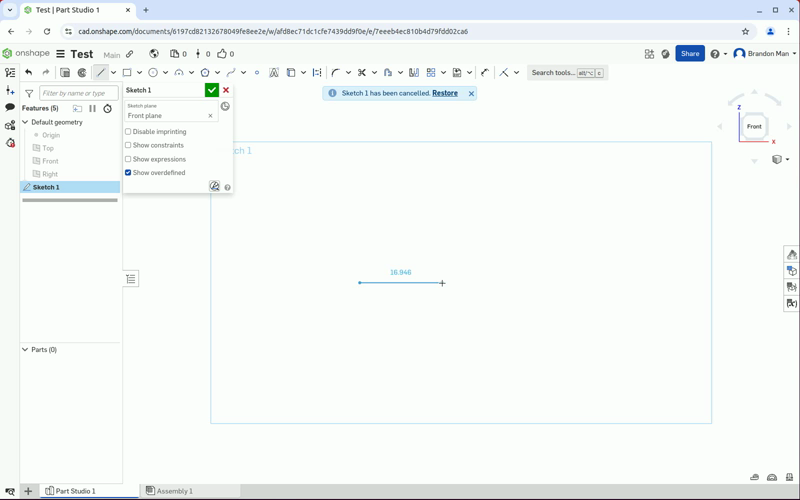
key_up(shift)
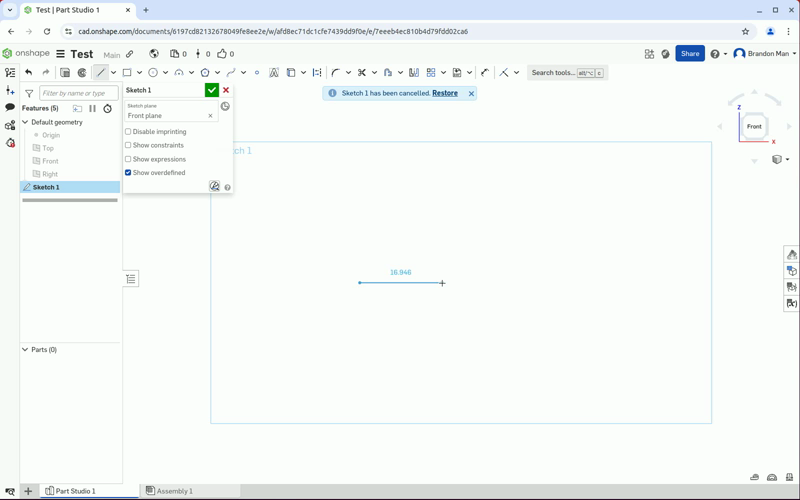
key_down(shift)
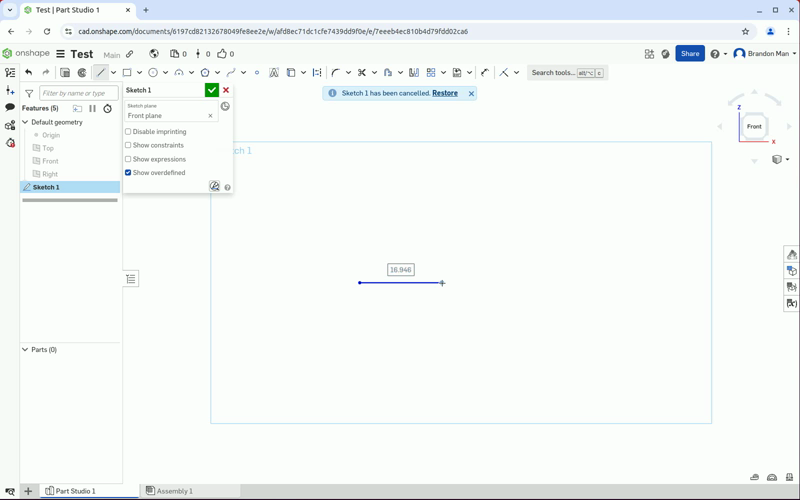
mouse_move(472, 282)
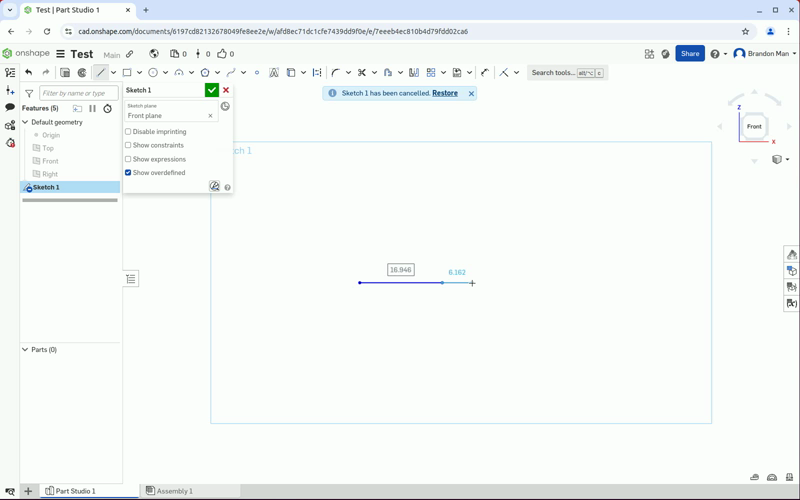
mouse_move(442, 263)
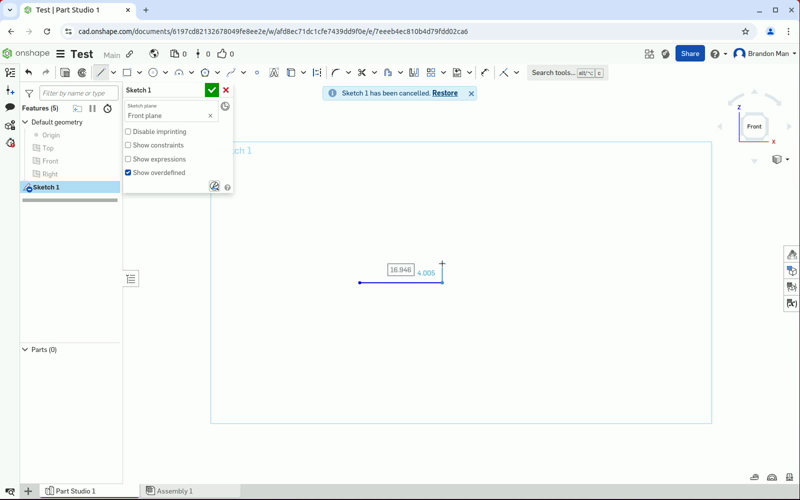
click(442, 263)
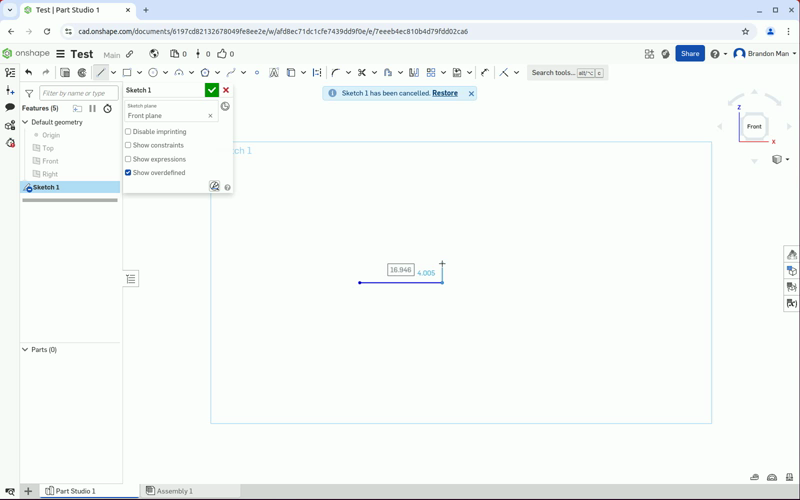
key_up(shift)
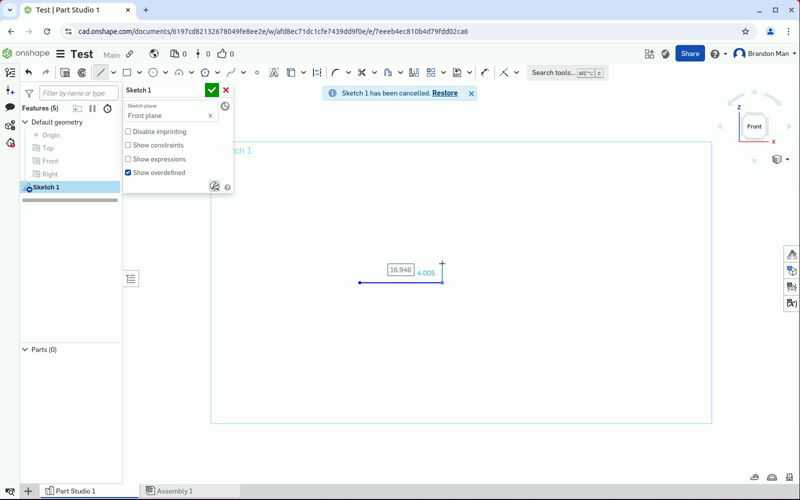
key_down(shift)
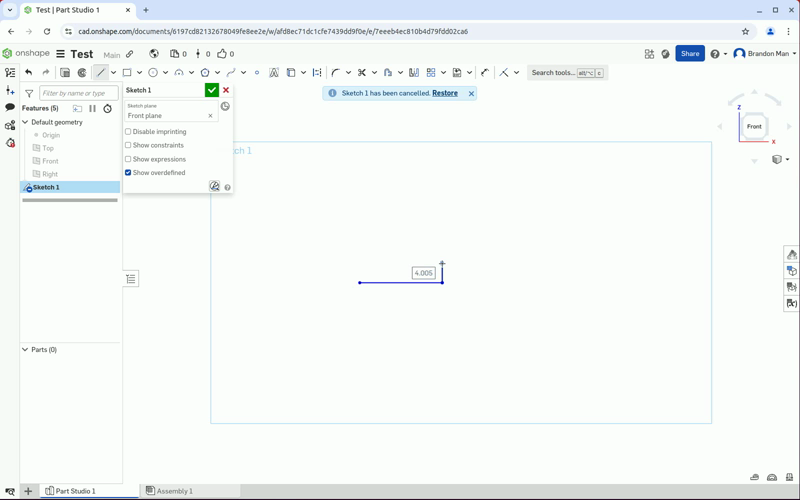
mouse_move(472, 263)
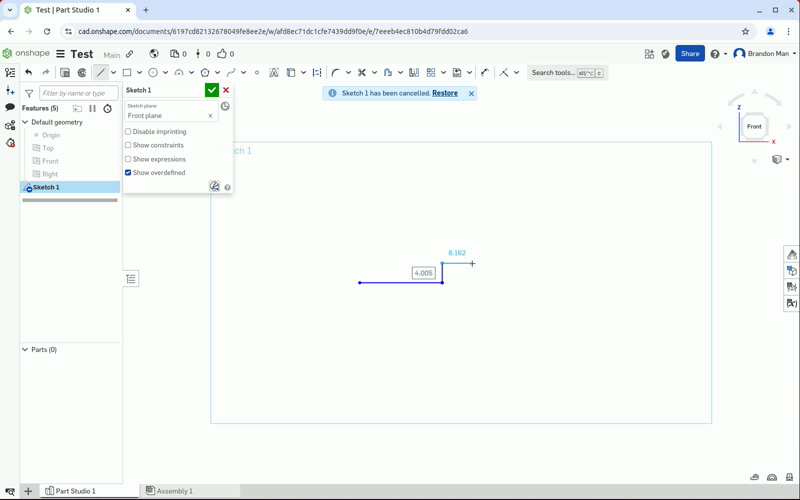
mouse_move(436, 263)
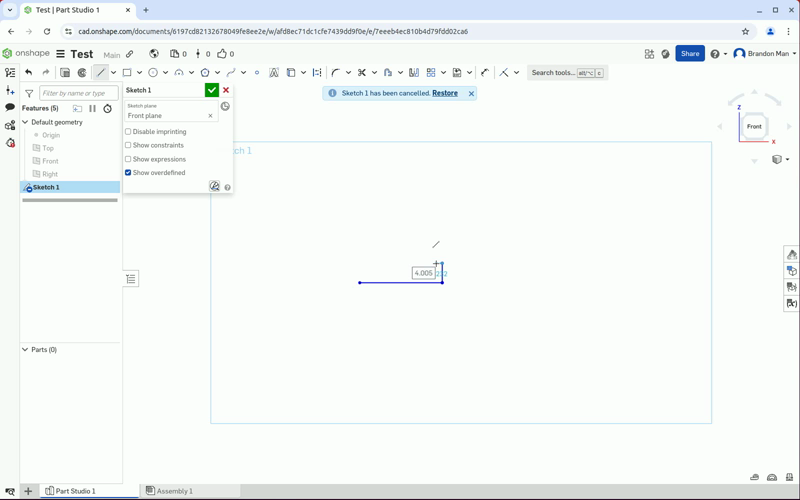
scroll(6)
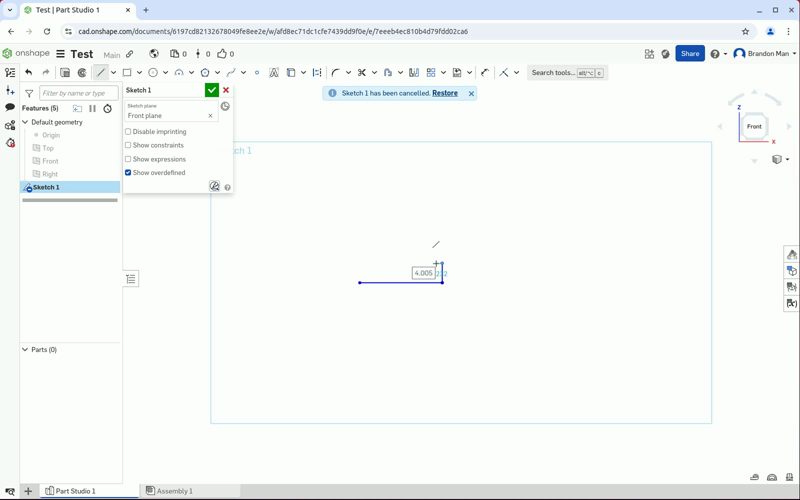
scroll(6)
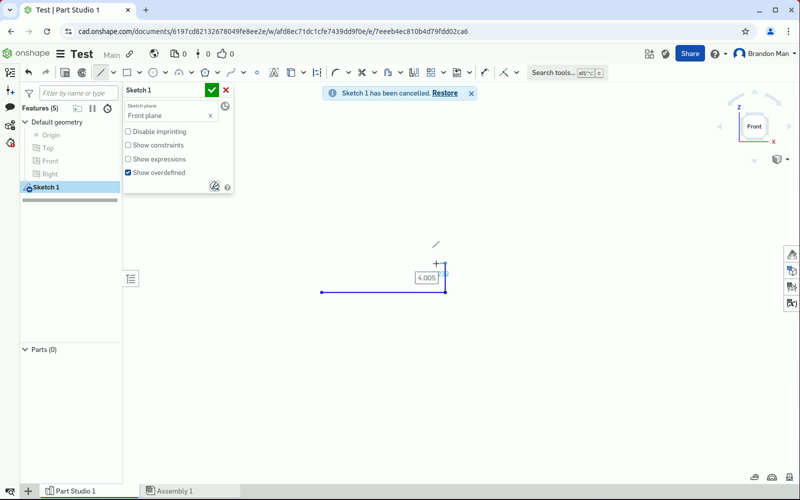
scroll(6)
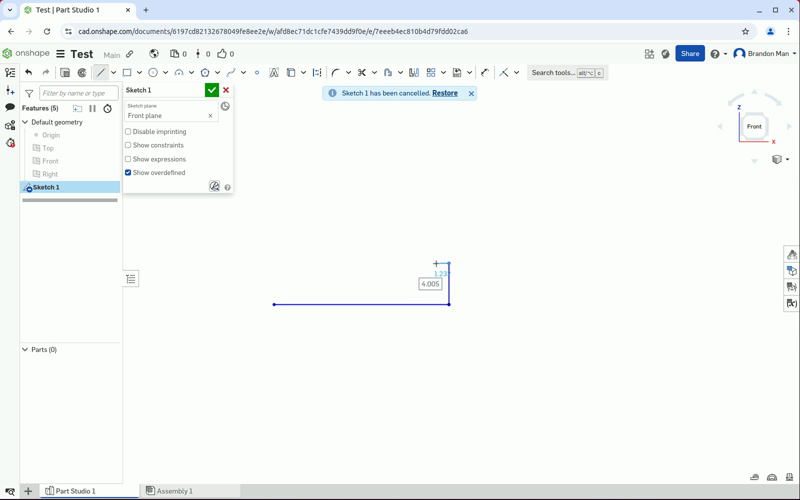
scroll(6)
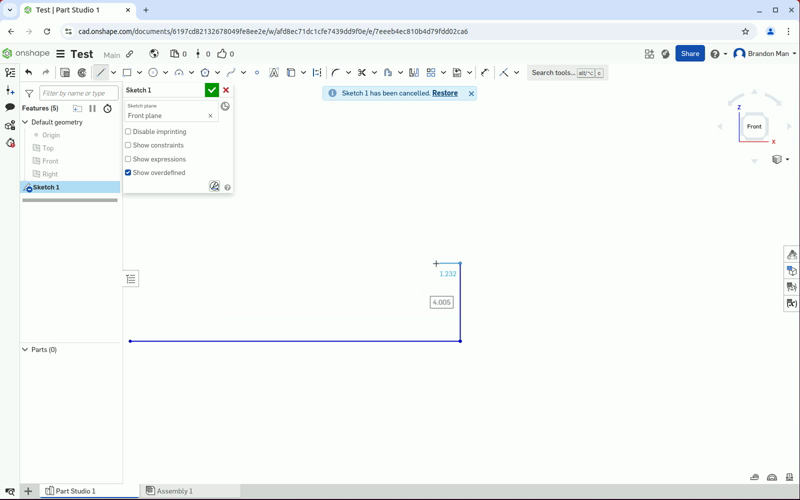
scroll(6)
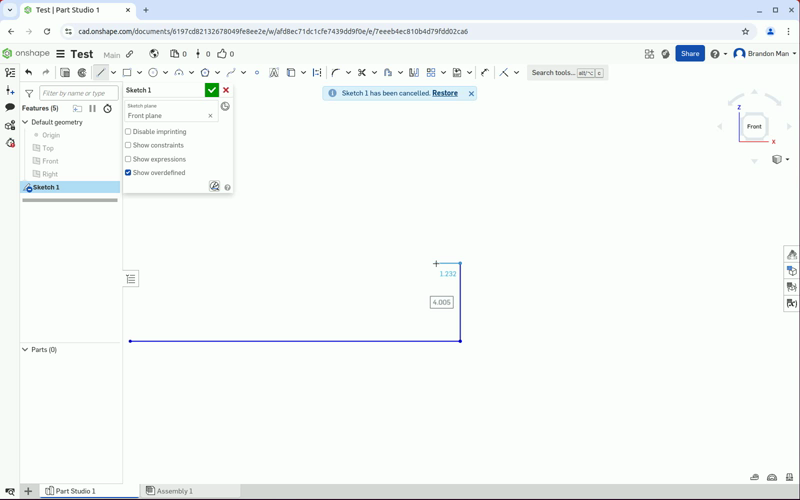
scroll(6)
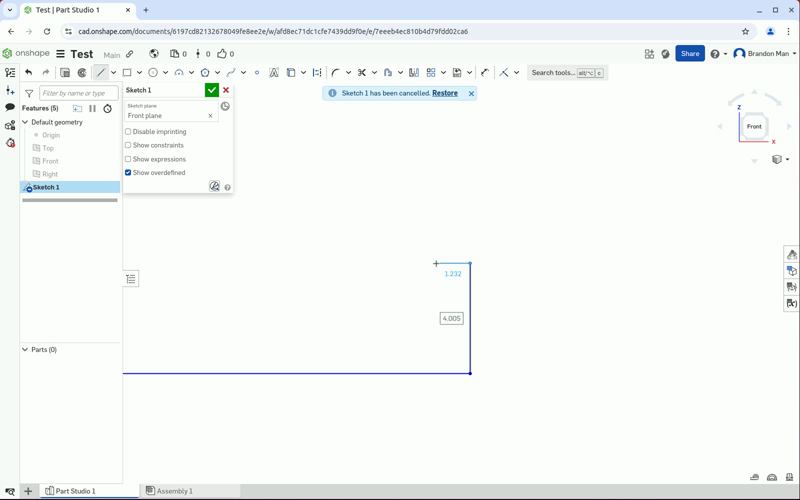
scroll(6)
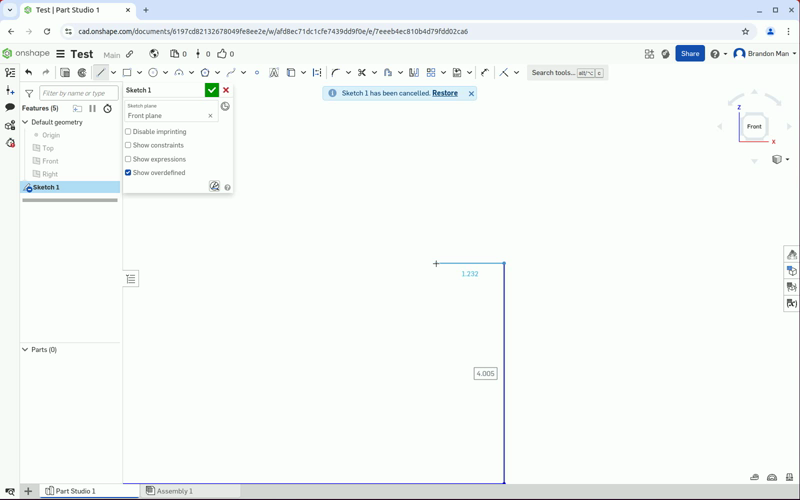
click(436, 263)
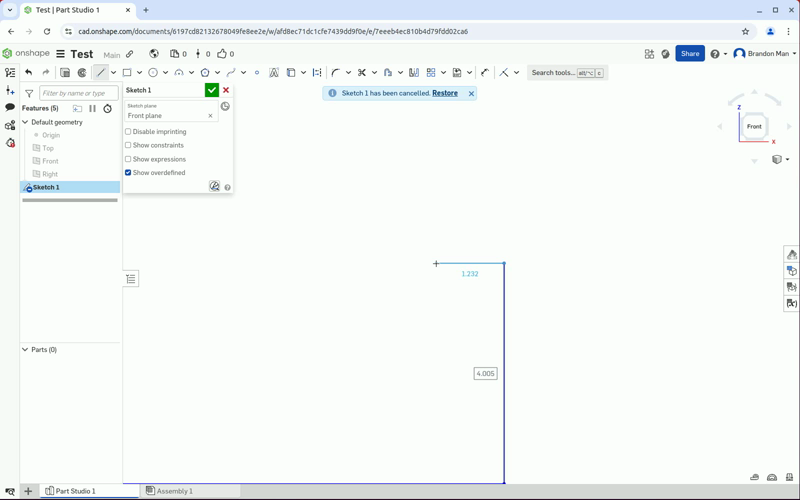
scroll(-6)
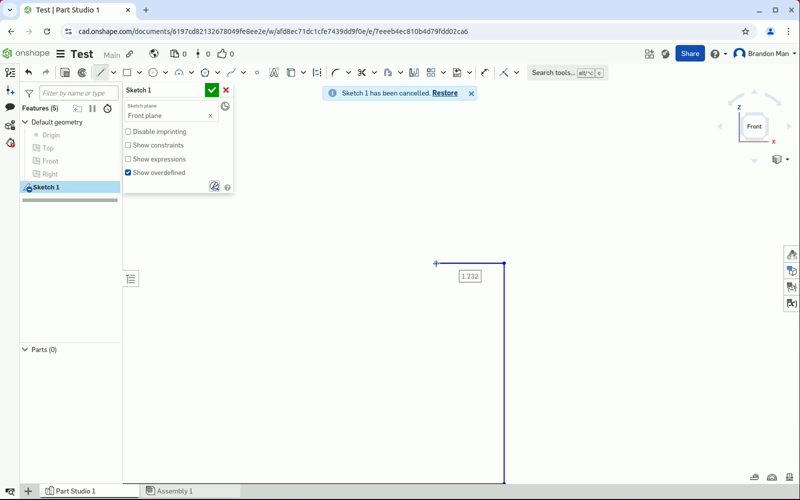
scroll(-6)
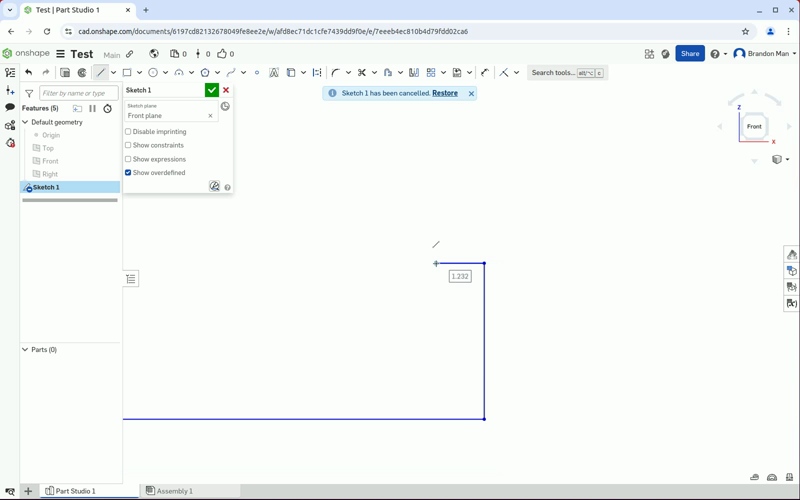
scroll(-6)
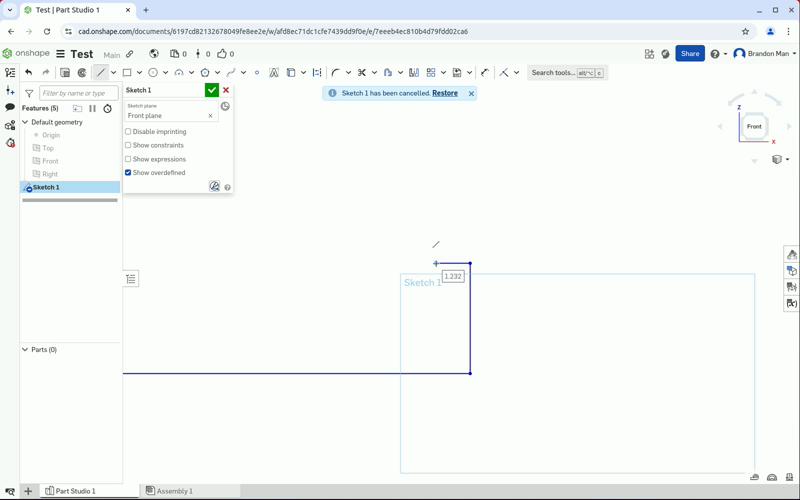
scroll(-6)
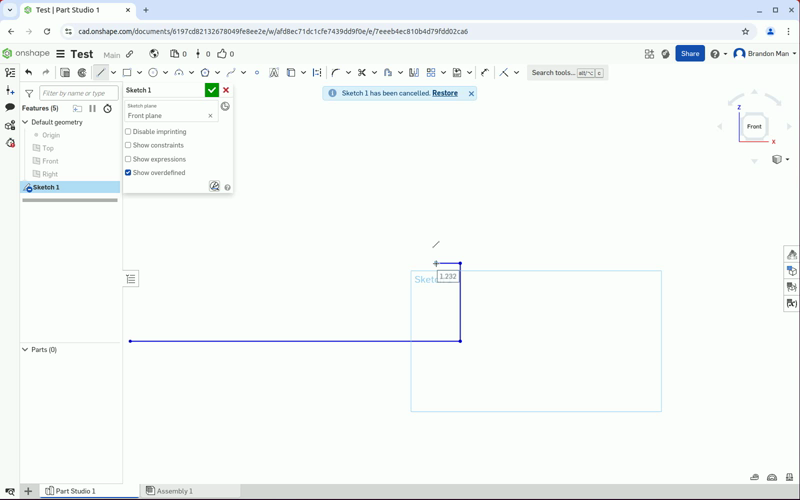
scroll(-6)
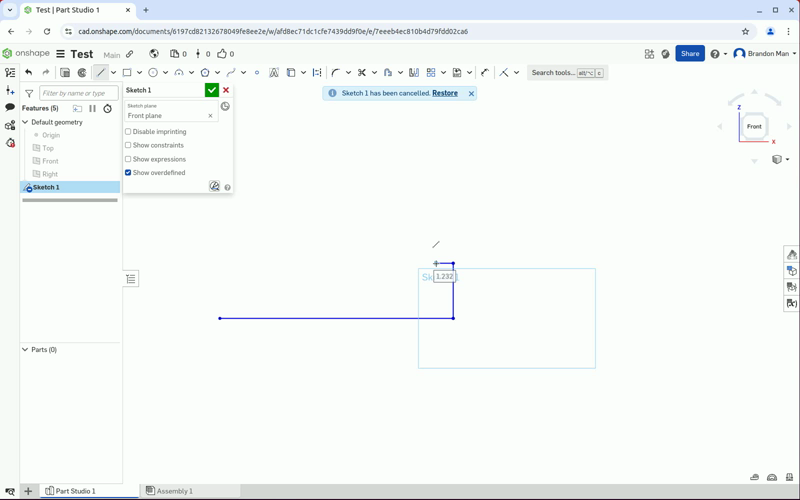
scroll(-6)
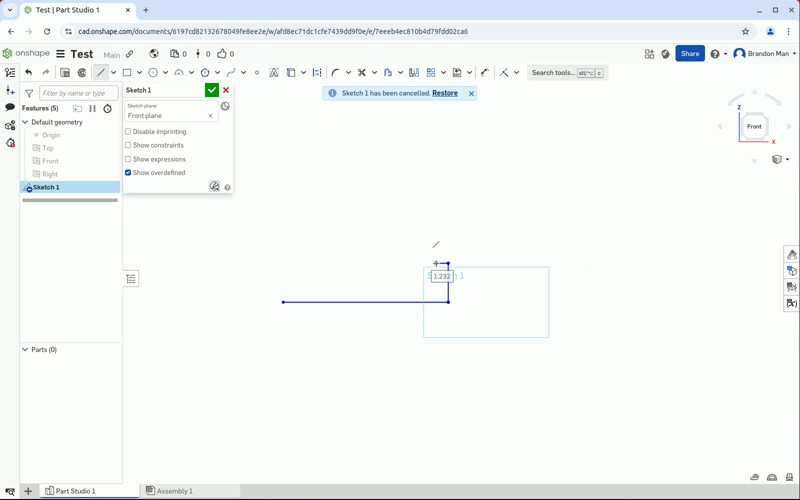
scroll(-6)
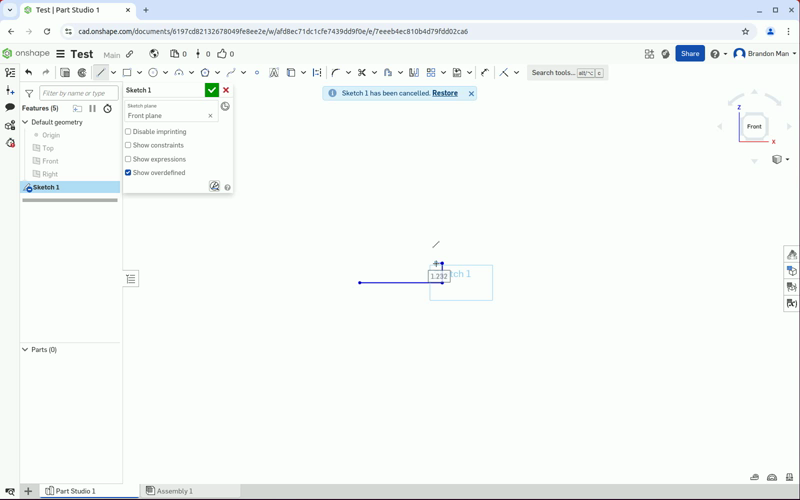
key_up(shift)
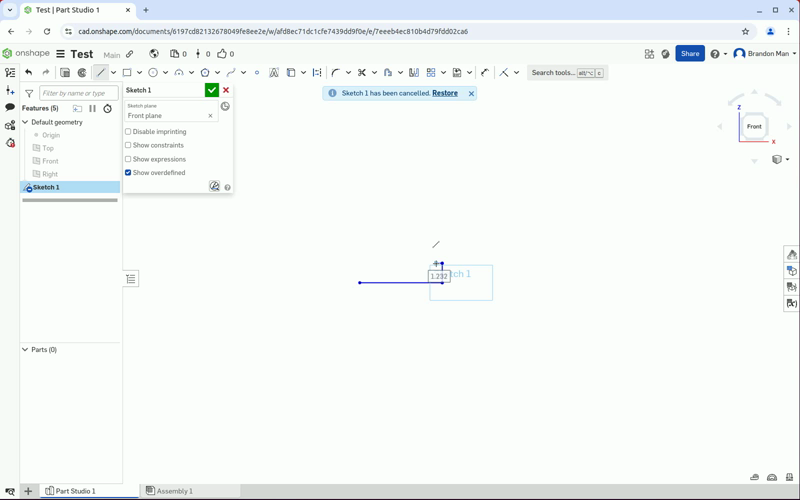
key_down(shift)
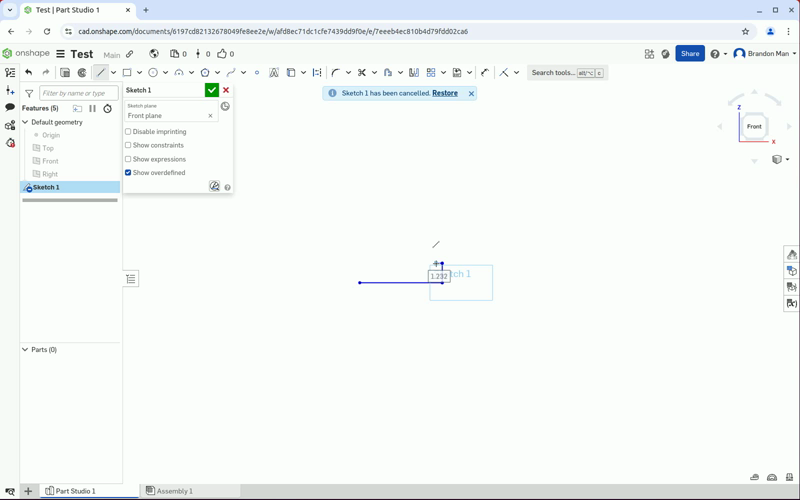
mouse_move(367, 263)
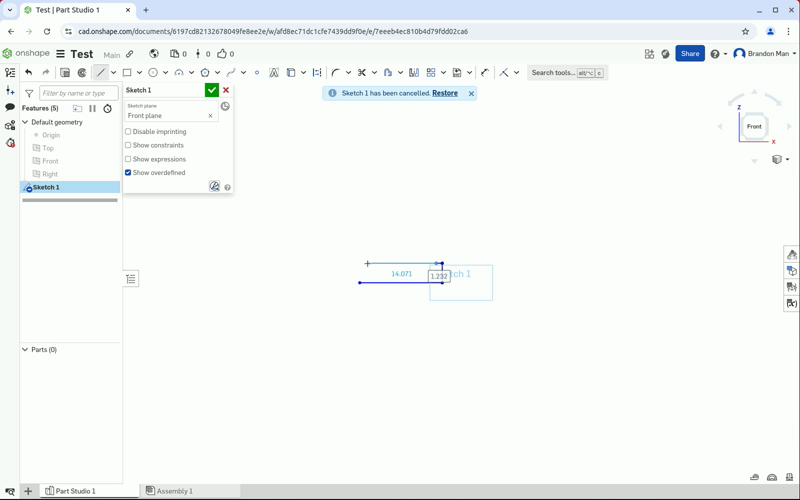
click(367, 263)
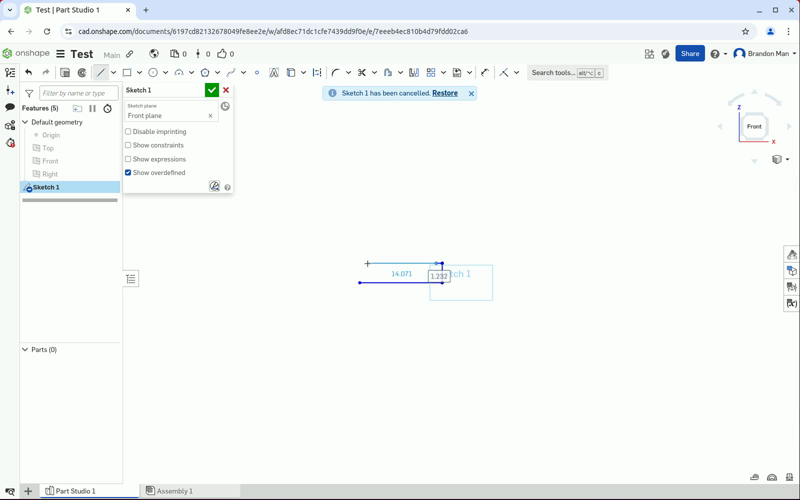
key_up(shift)
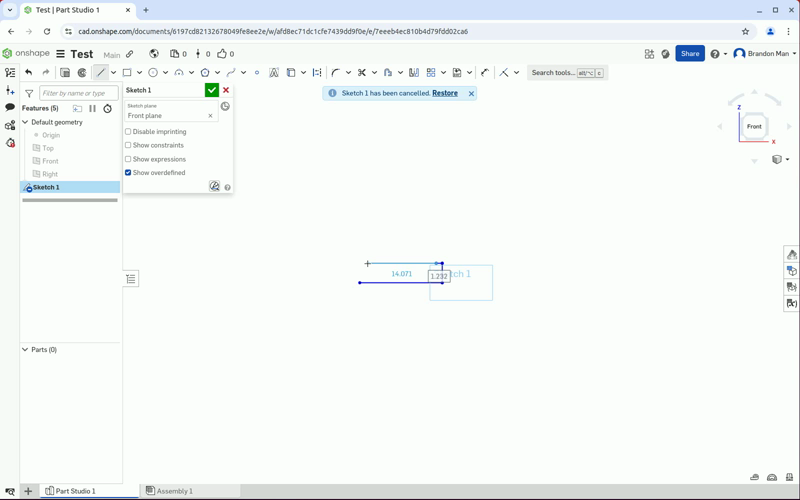
key_down(shift)
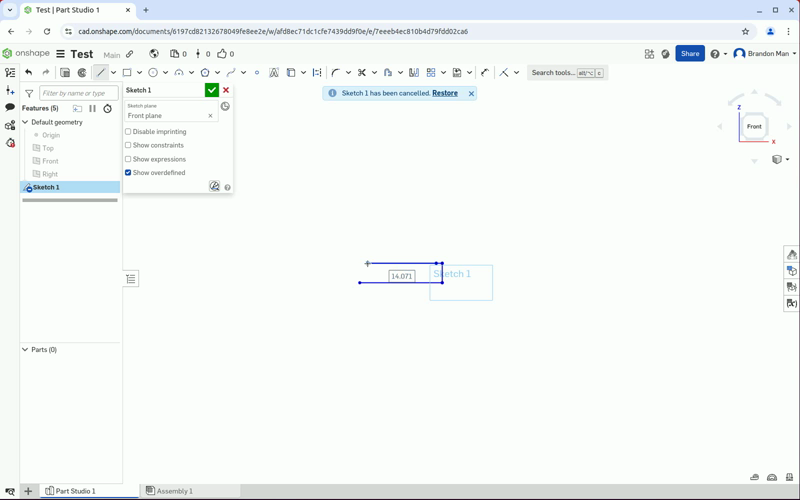
mouse_move(397, 263)
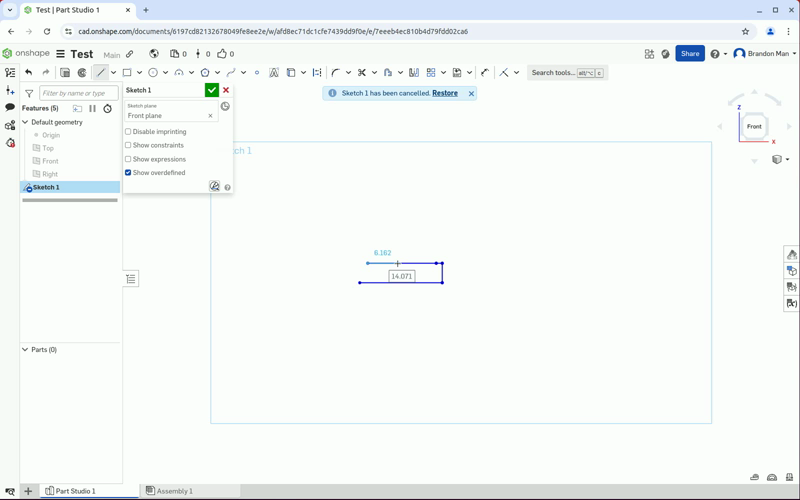
mouse_move(359, 263)
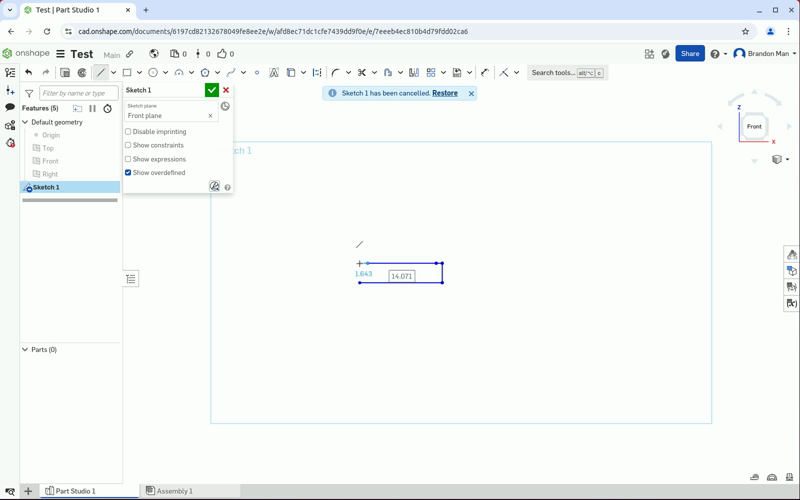
click(359, 263)
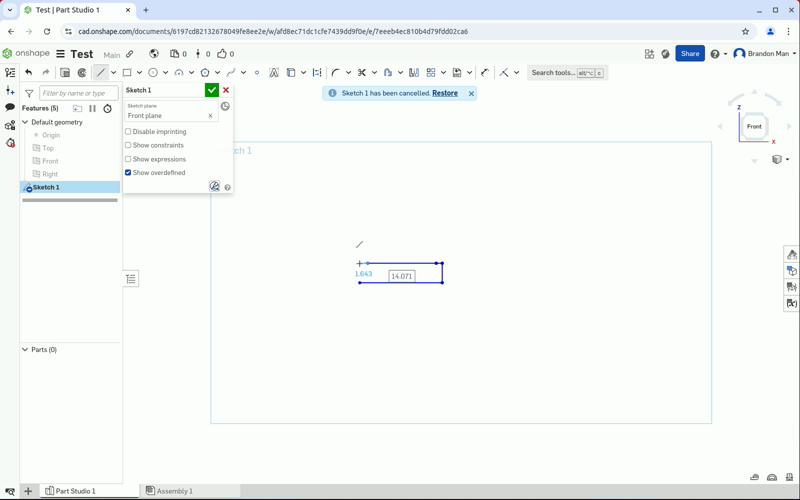
key_up(shift)
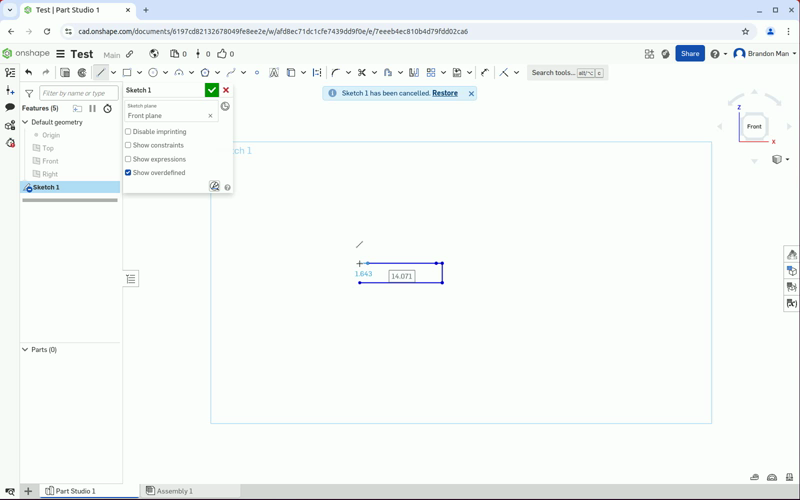
mouse_move(389, 263)
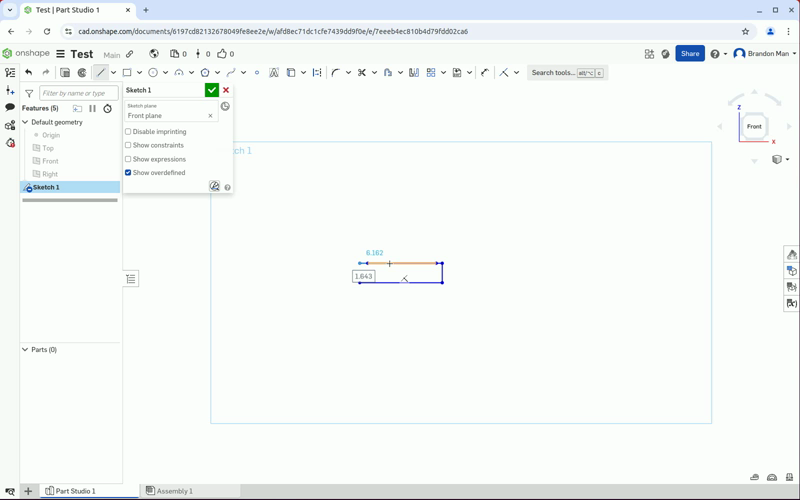
key_down(shift)
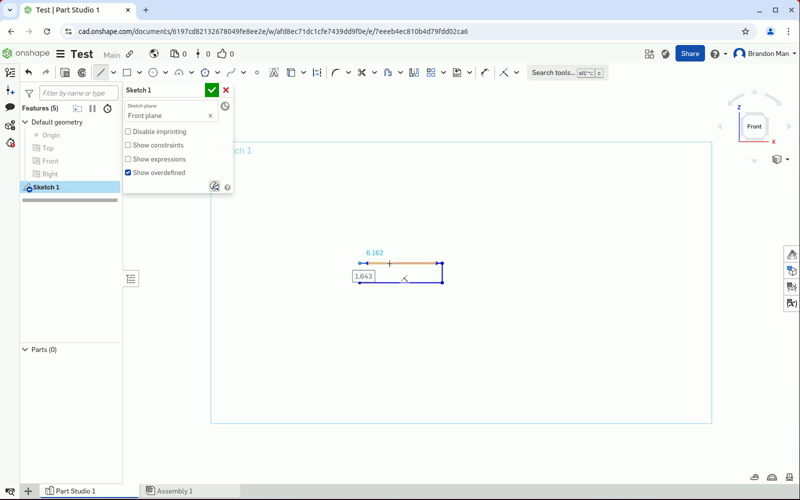
mouse_move(359, 282)
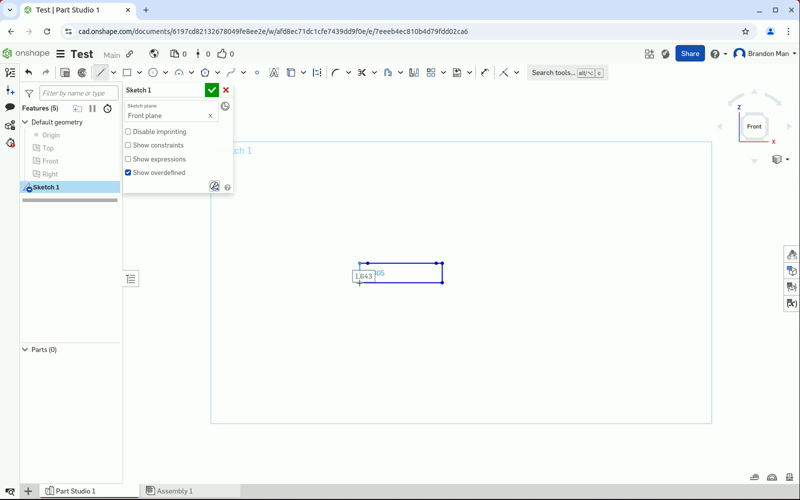
key_up(shift)
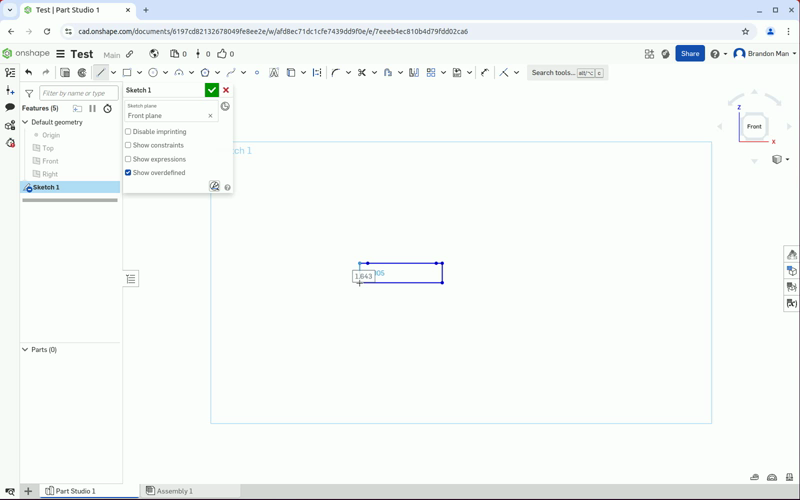
click(359, 282)
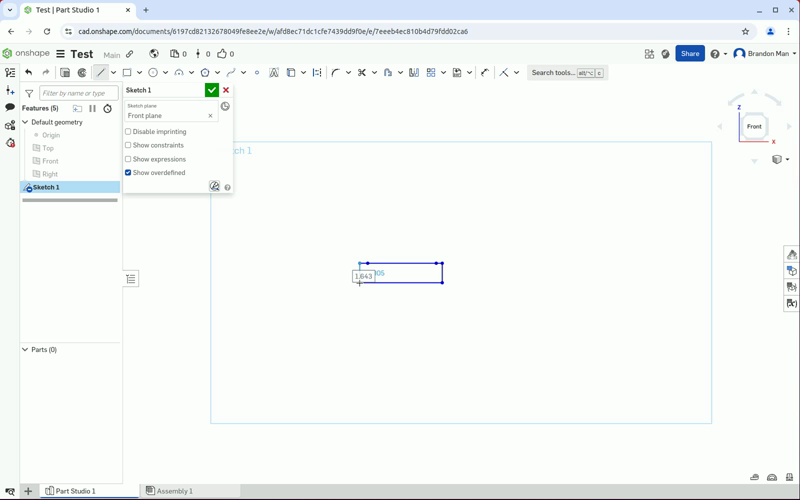
key(esc)
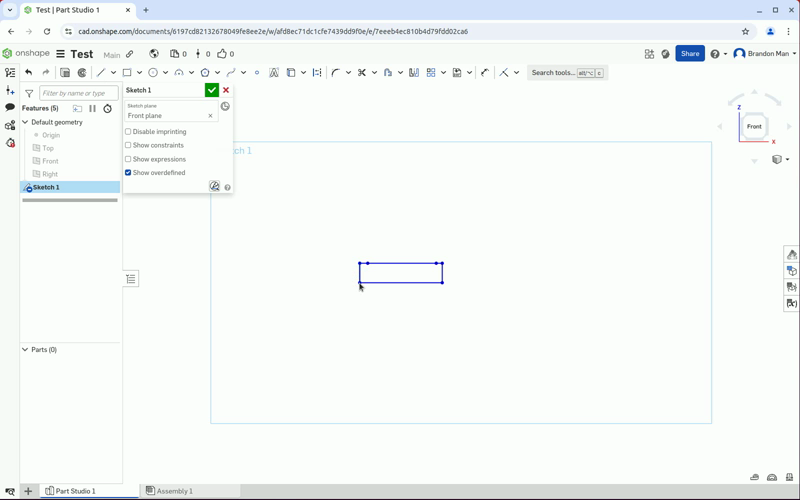
mouse_move(411, 269)
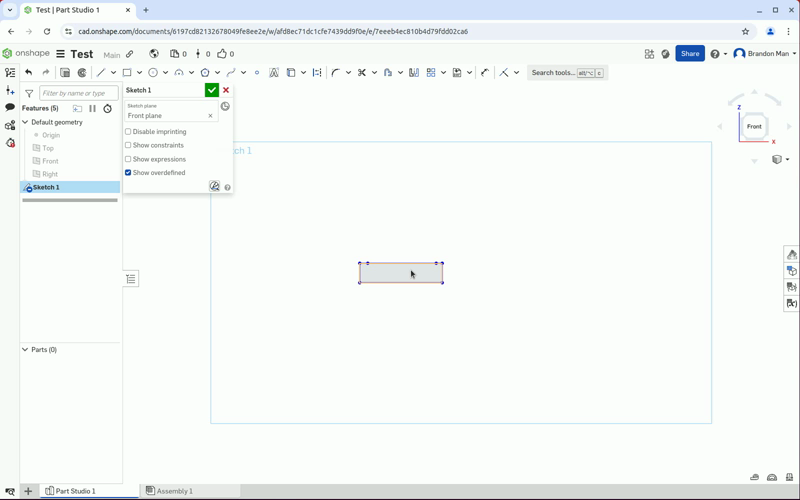
scroll(6)
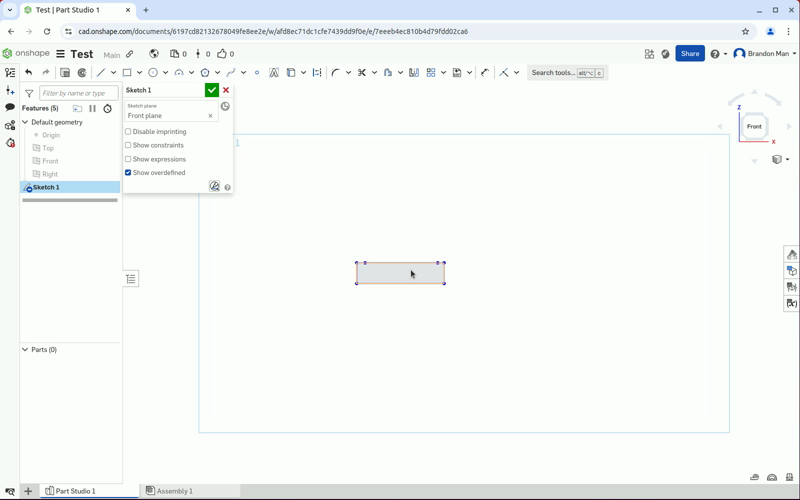
scroll(6)
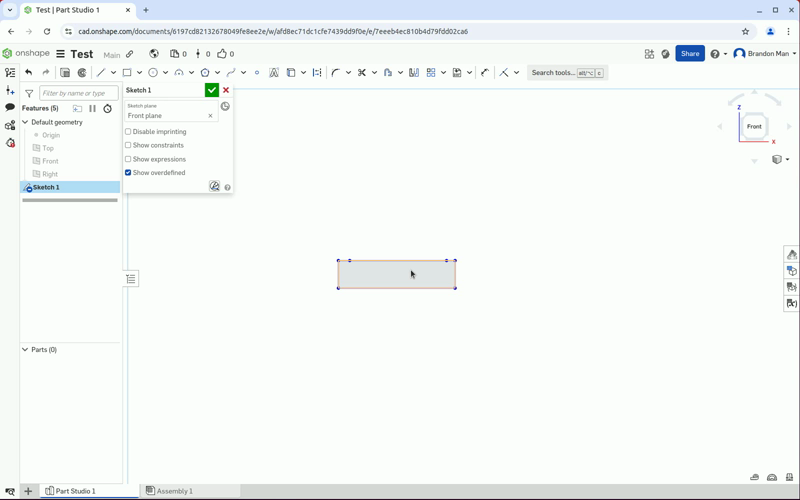
scroll(6)
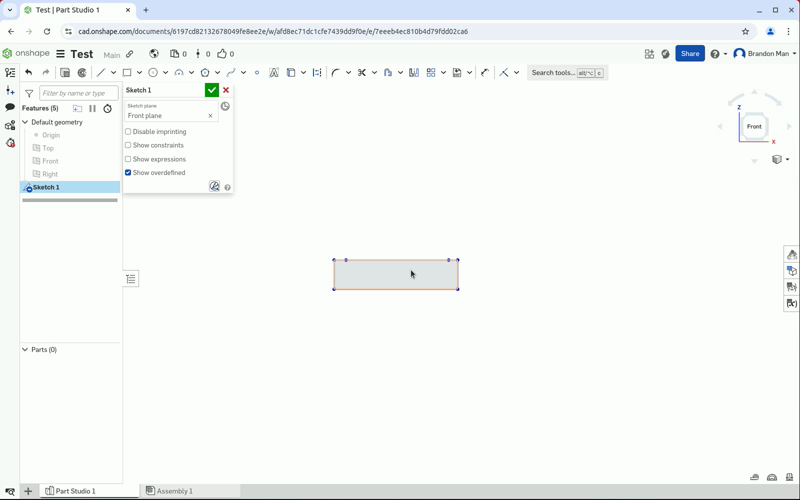
scroll(6)
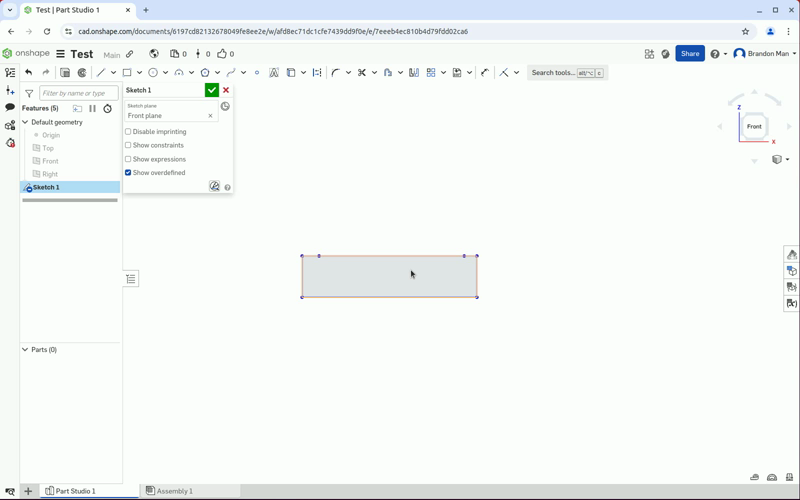
scroll(6)
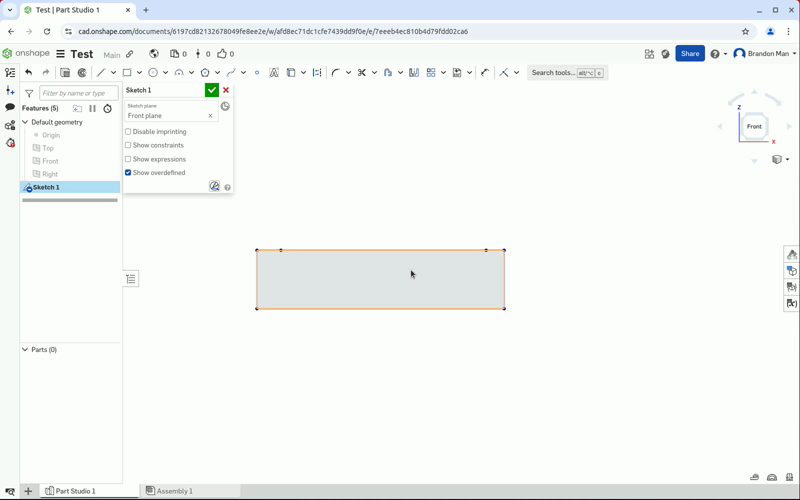
scroll(6)
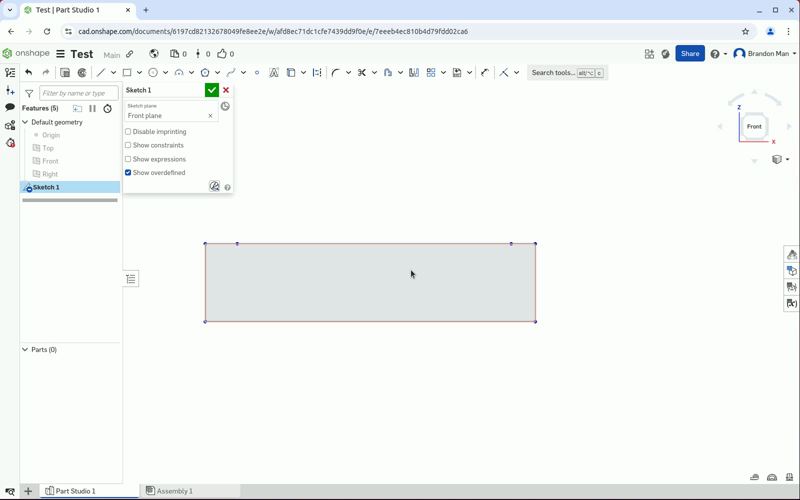
scroll(6)
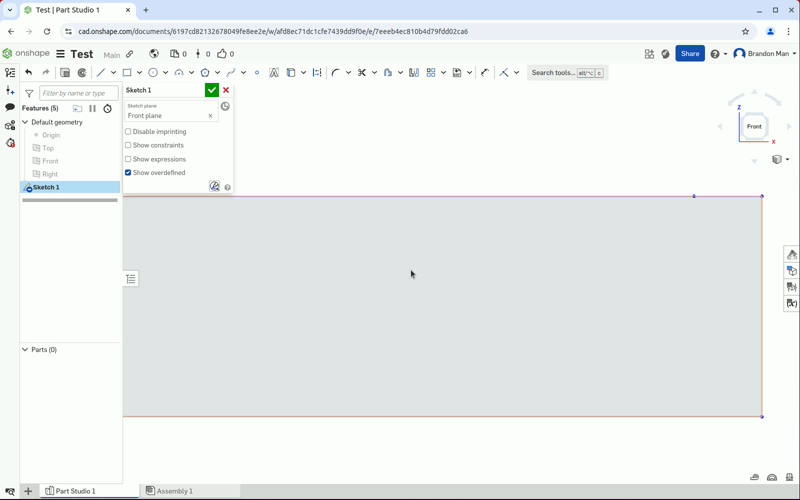
click(411, 269)
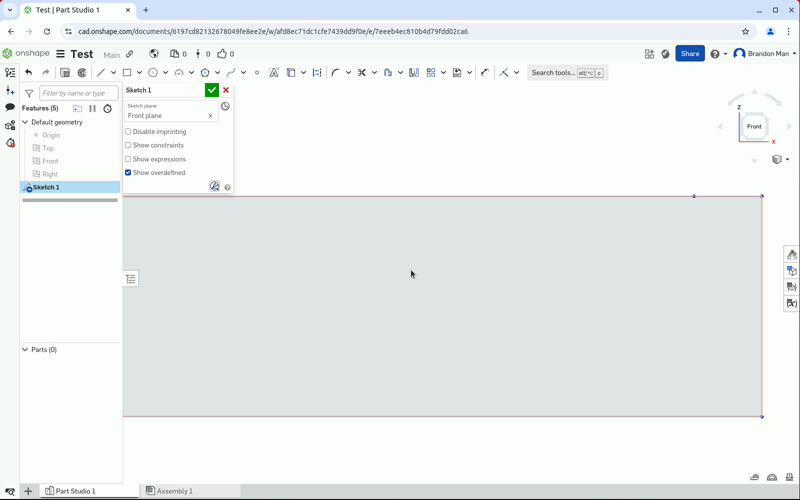
scroll(-6)
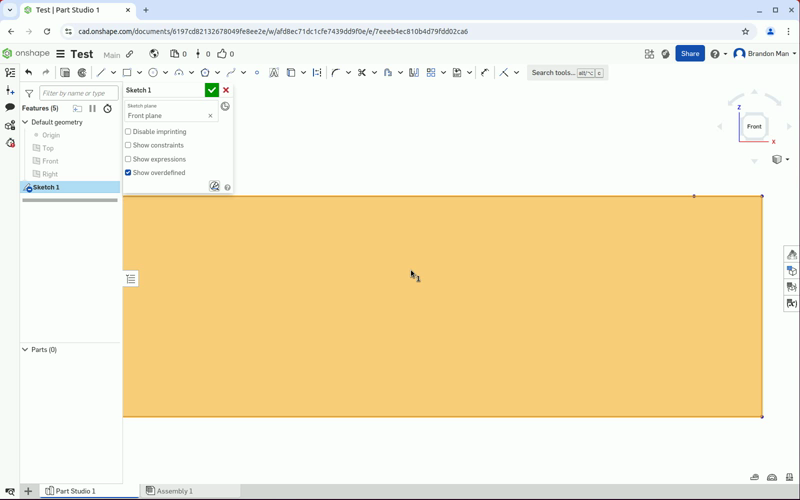
scroll(-6)
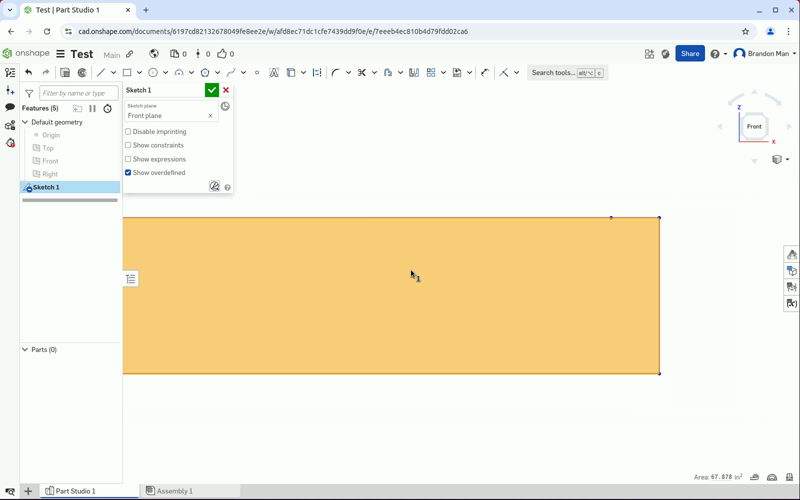
scroll(-6)
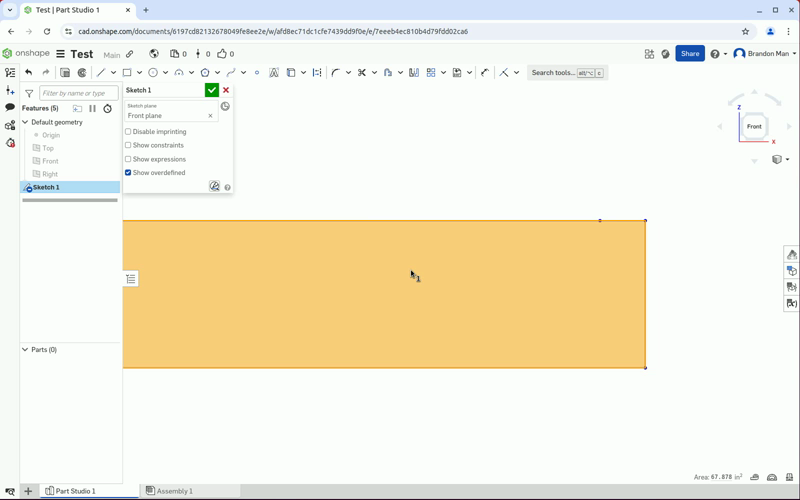
scroll(-6)
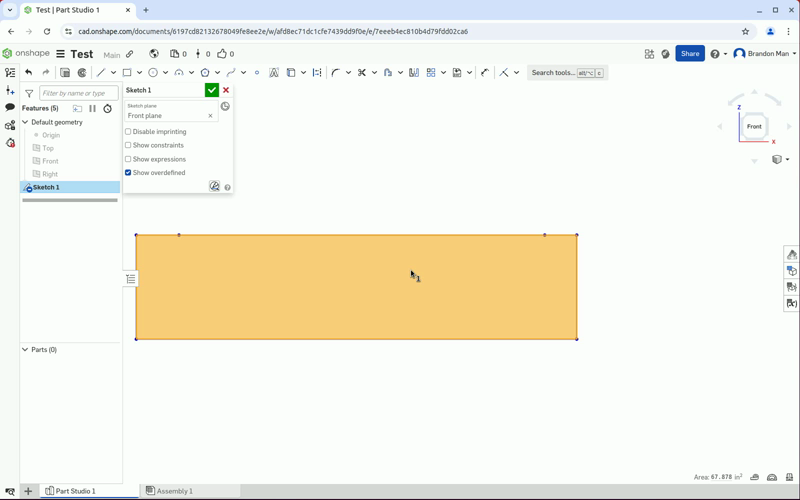
scroll(-6)
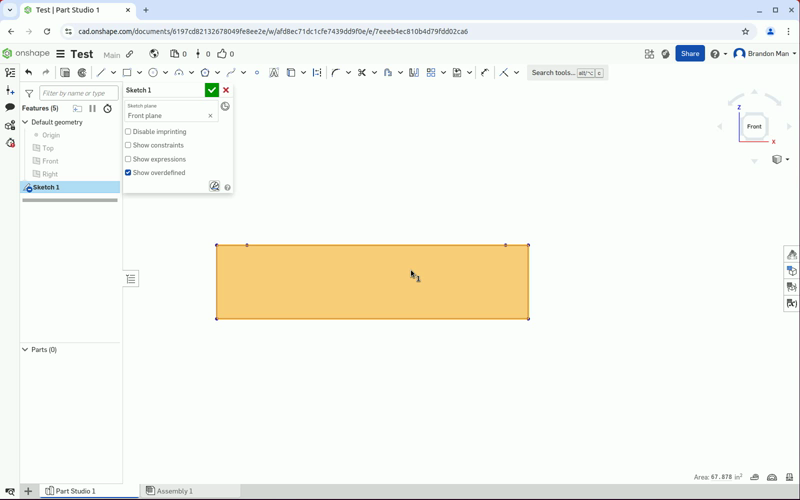
scroll(-6)
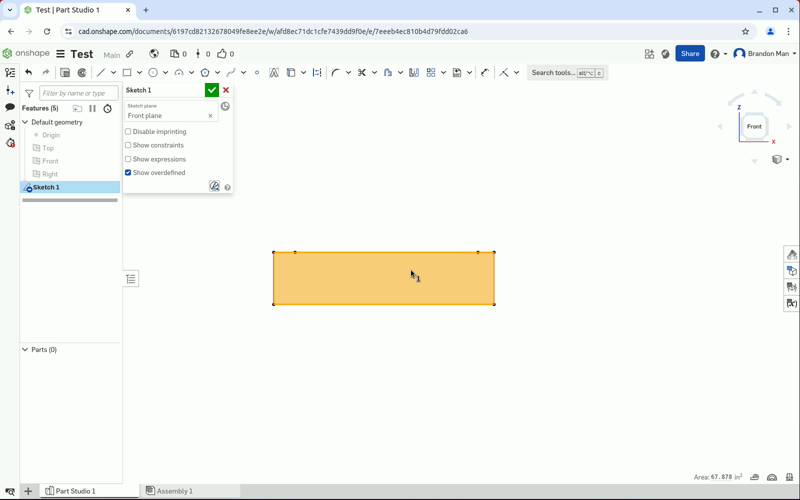
scroll(-6)
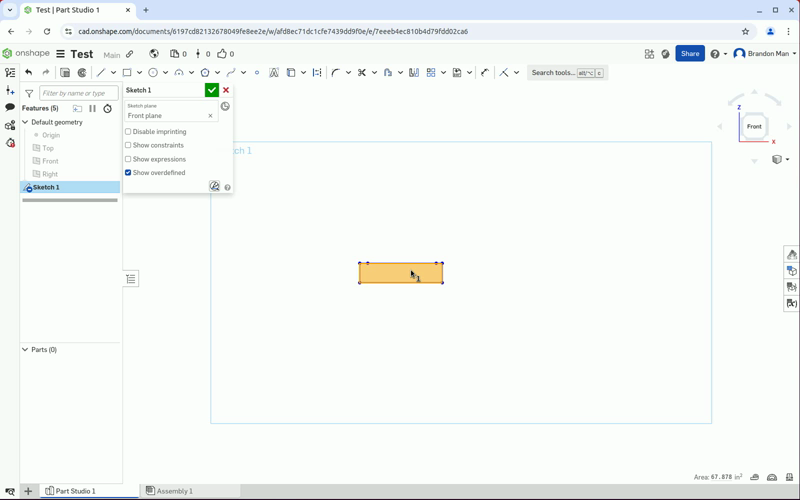
mouse_move(73, 352)
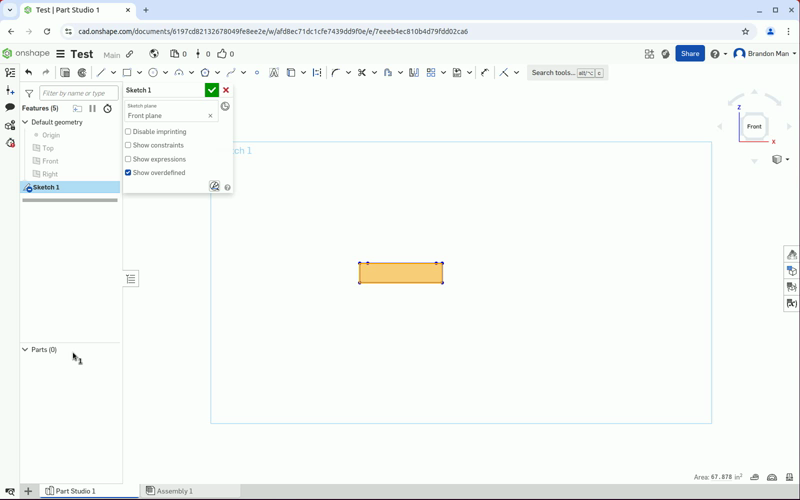
key(shift+y)
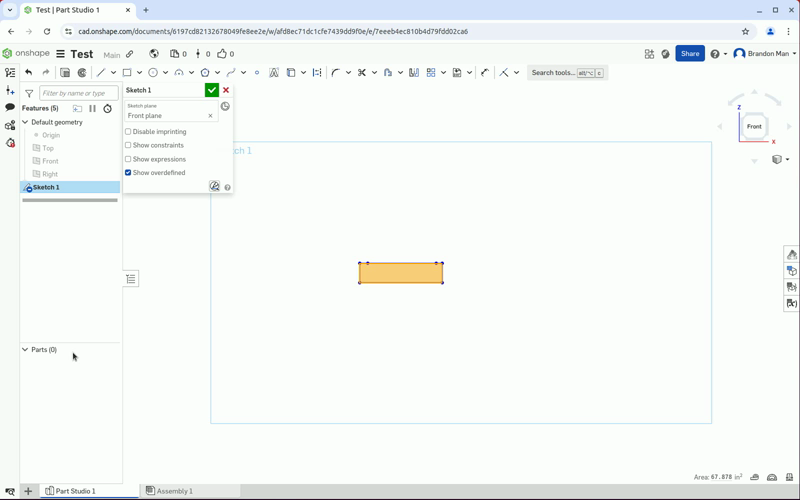
key(shift+e)
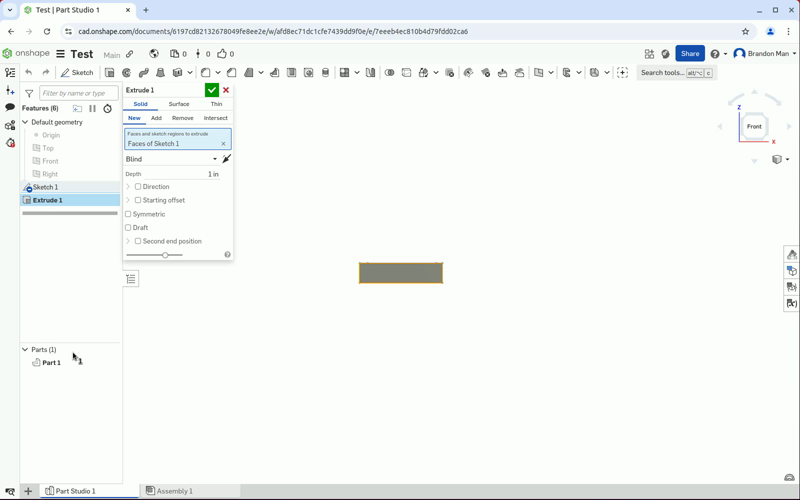
mouse_move(143, 106)
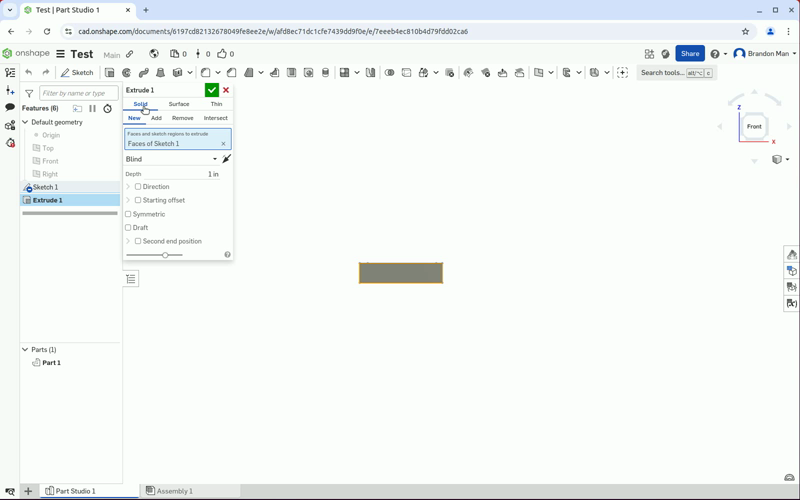
click(143, 106)
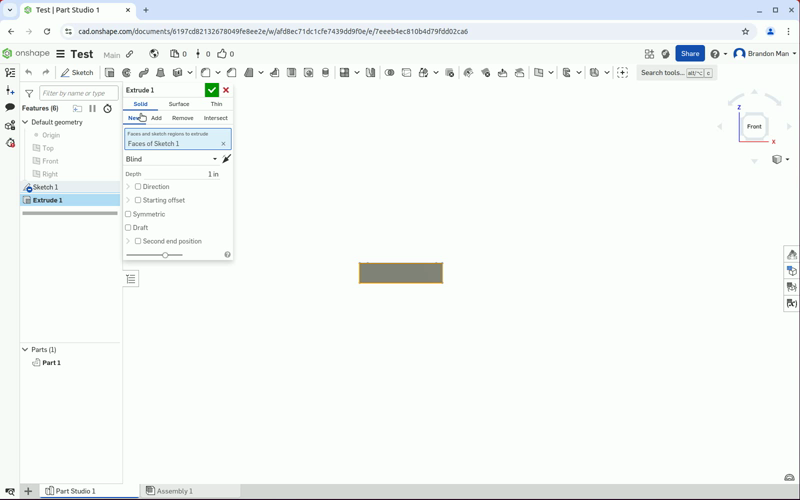
mouse_move(137, 120)
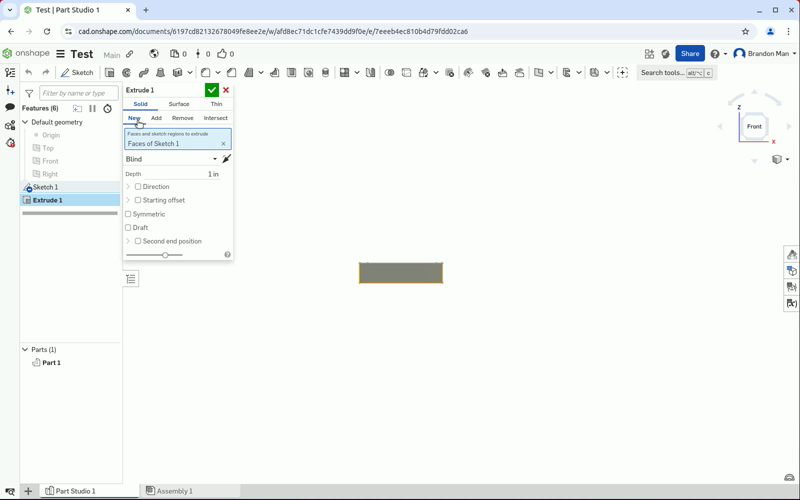
click(137, 120)
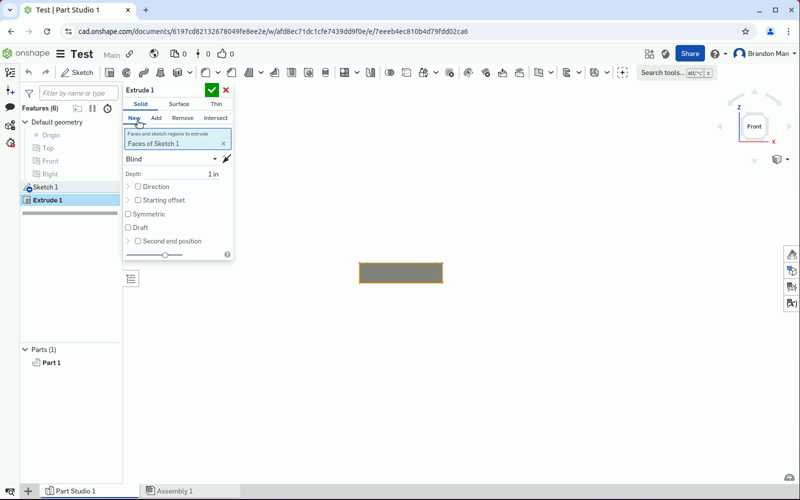
key(tab, 4)
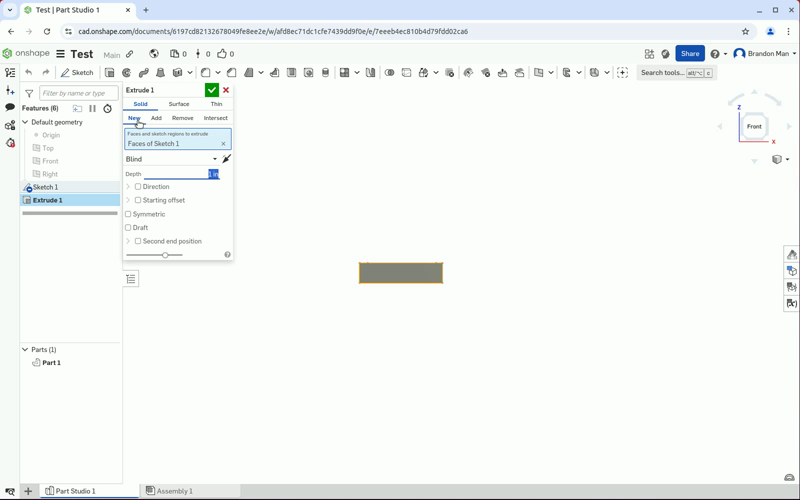
text(7.943)
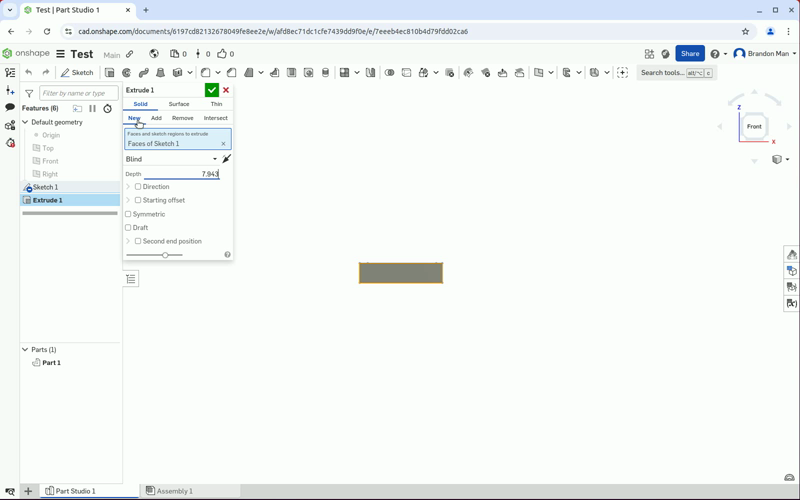
key(enter)
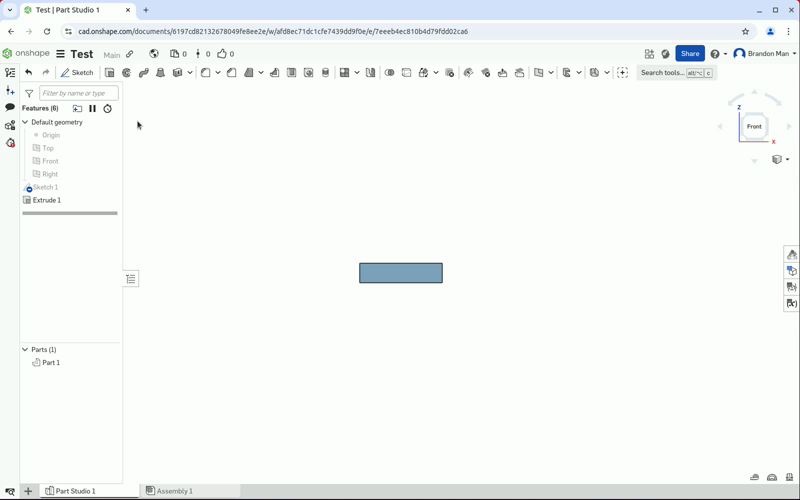
key(shift+h)
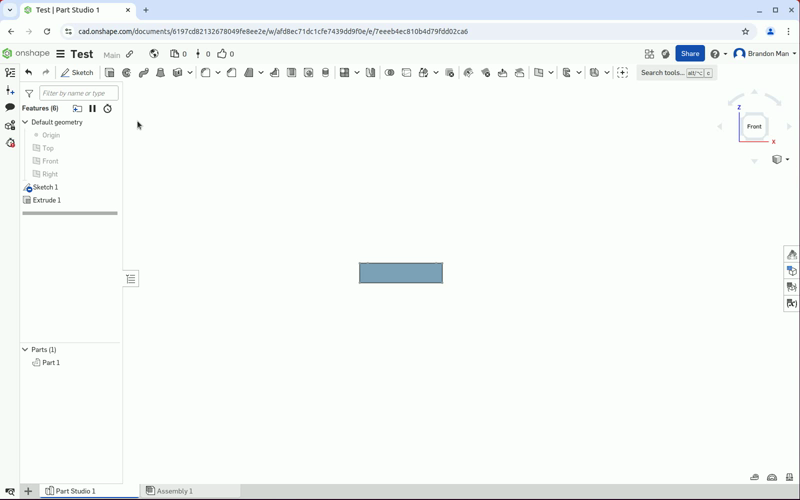
key(shift+h)
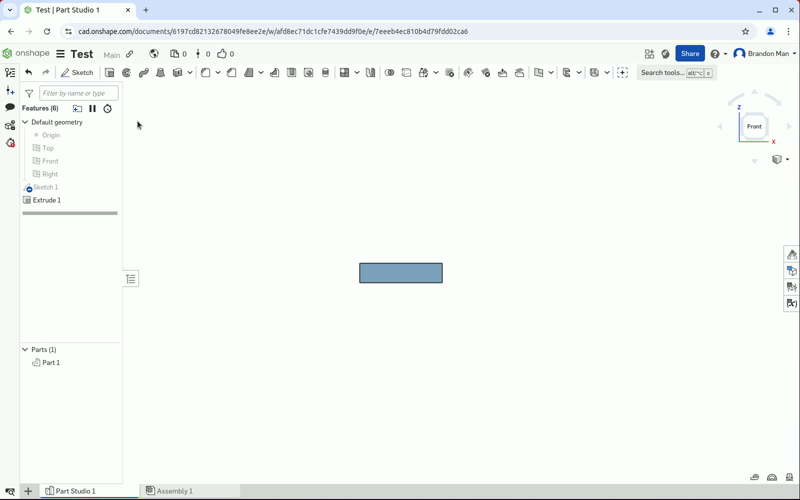
mouse_move(73, 189)
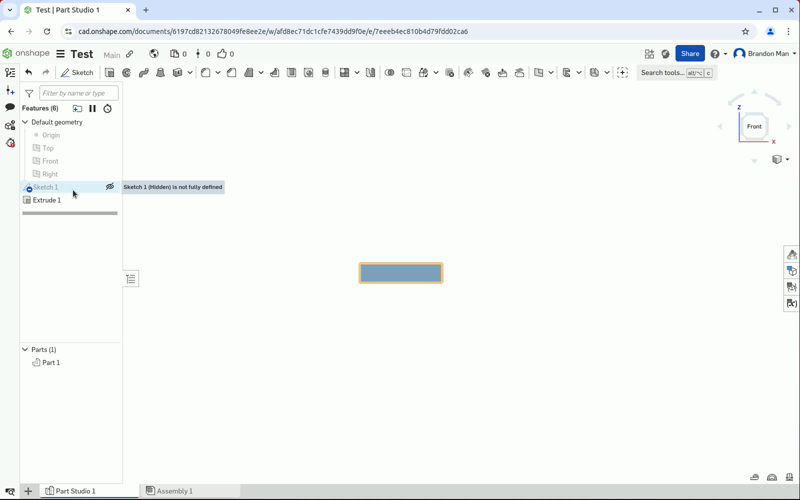
click(73, 189)
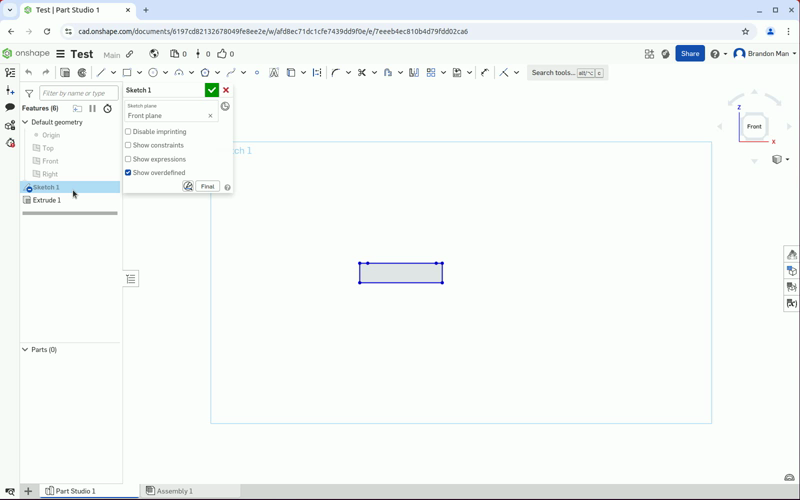
mouse_move(229, 92)
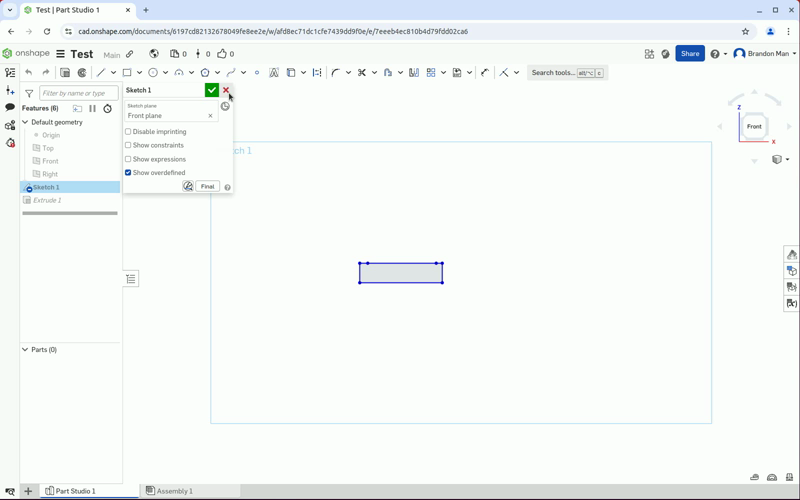
click(229, 92)
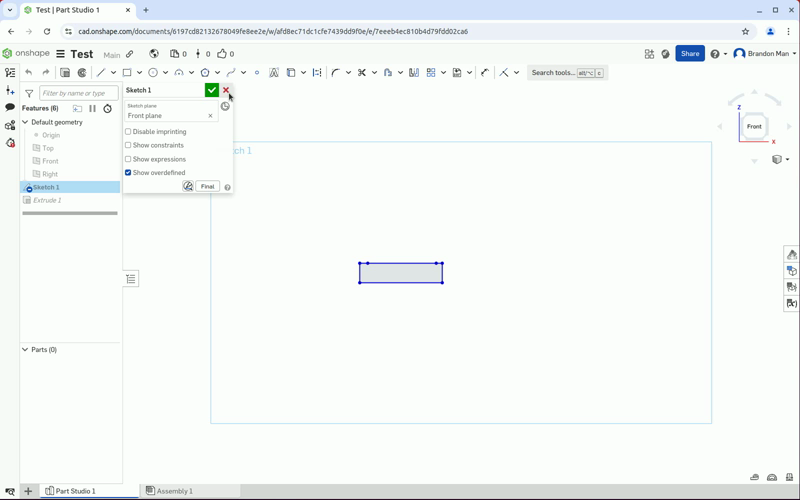
key(shift+s)
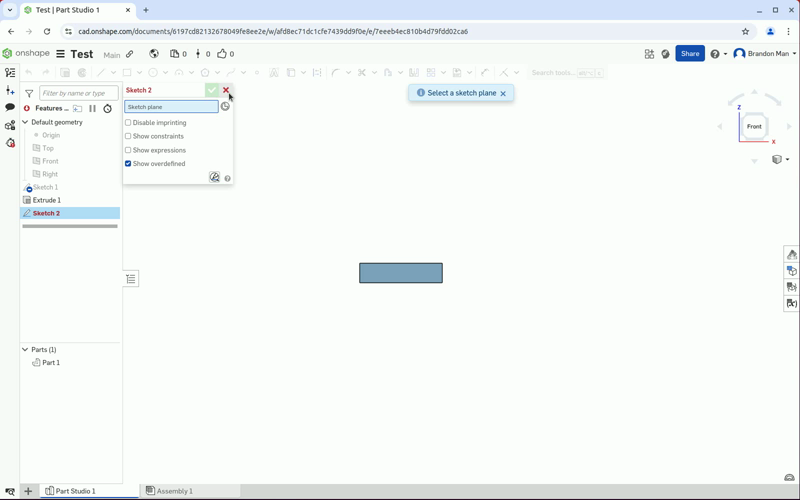
mouse_move(73, 163)
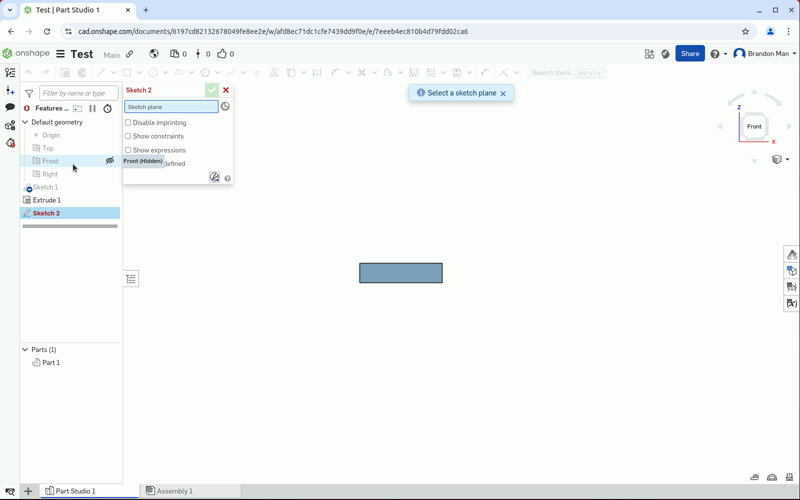
click(73, 163)
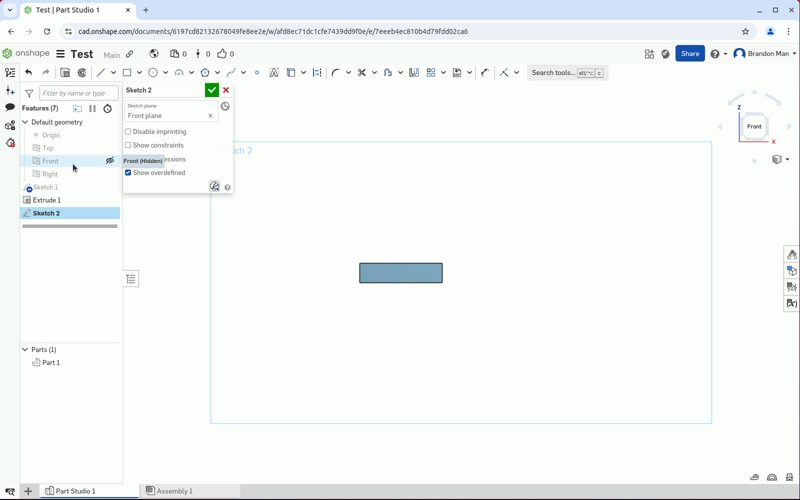
mouse_move(73, 352)
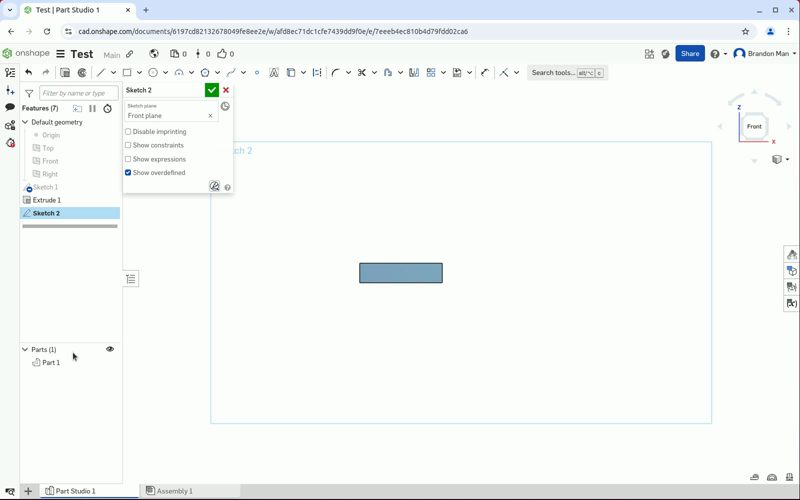
key(y)
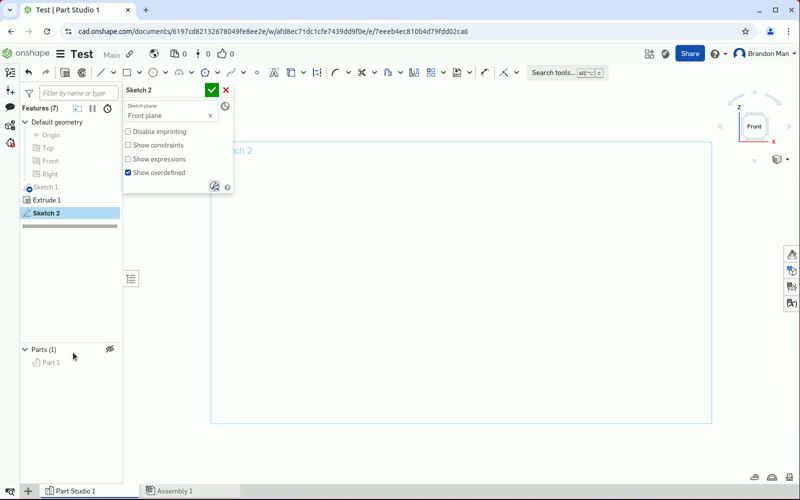
key(l)
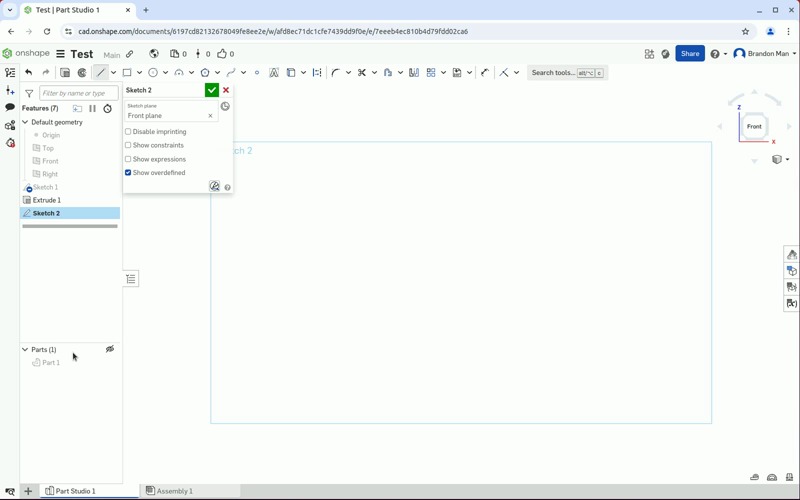
key_down(shift)
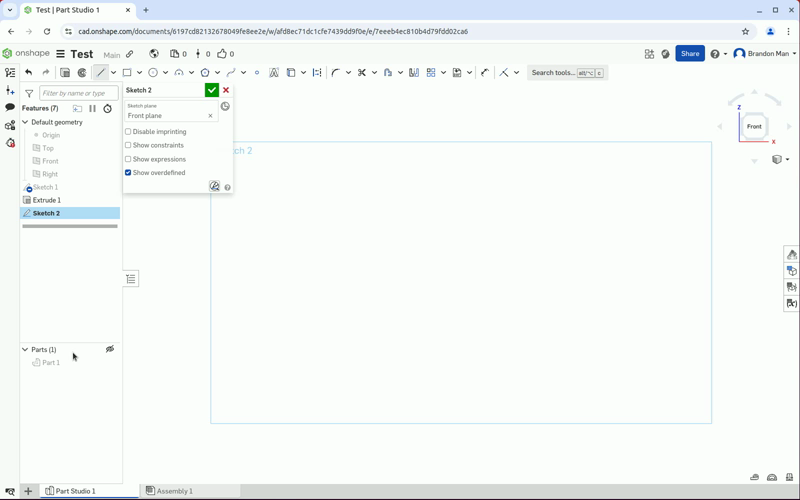
mouse_move(368, 262)
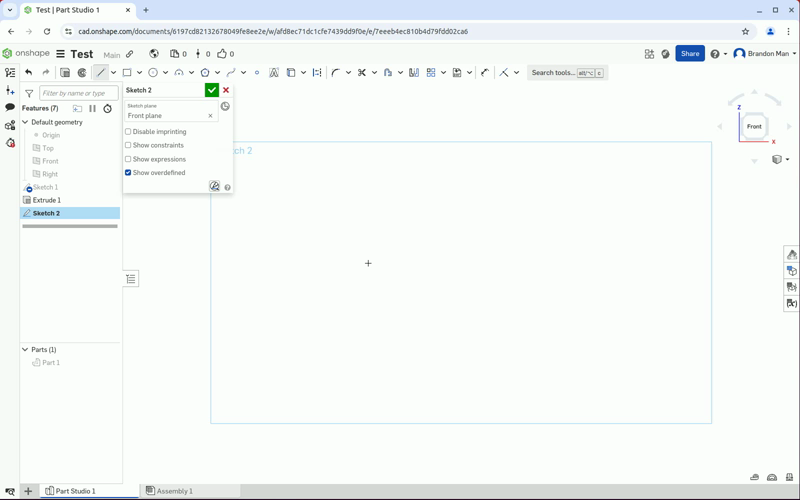
click(368, 262)
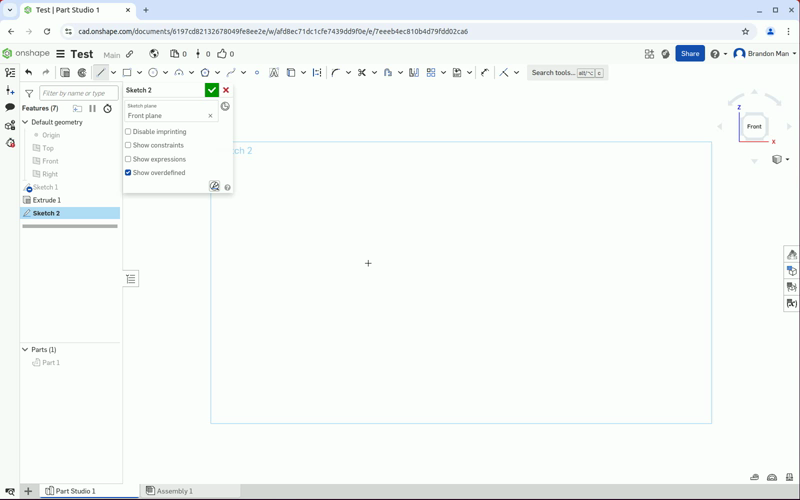
key_up(shift)
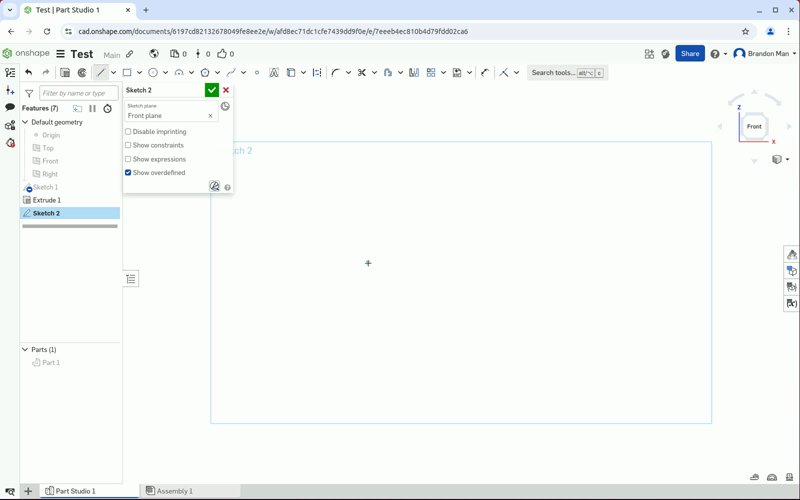
key_down(shift)
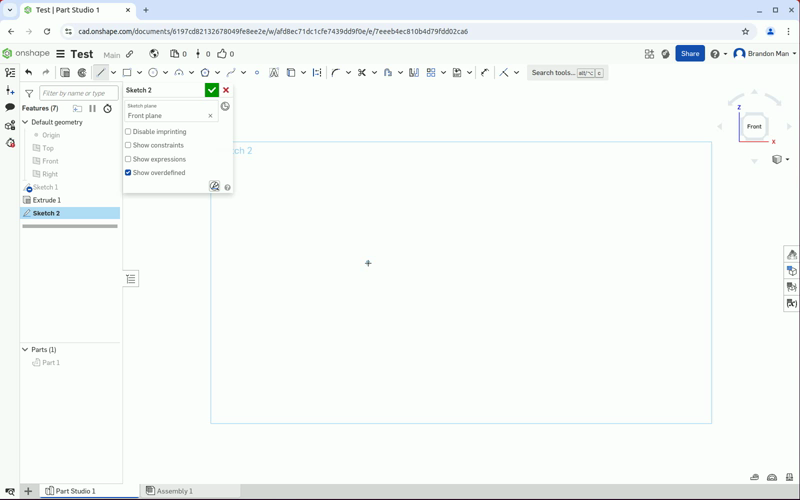
mouse_move(436, 263)
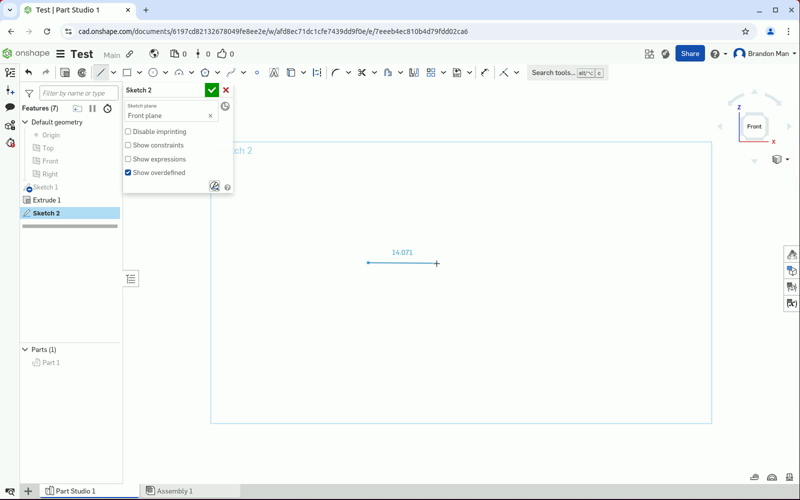
click(436, 263)
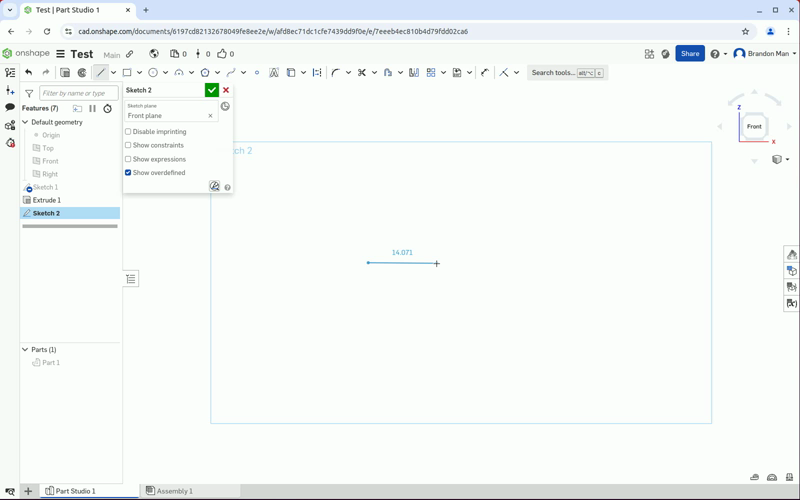
key_up(shift)
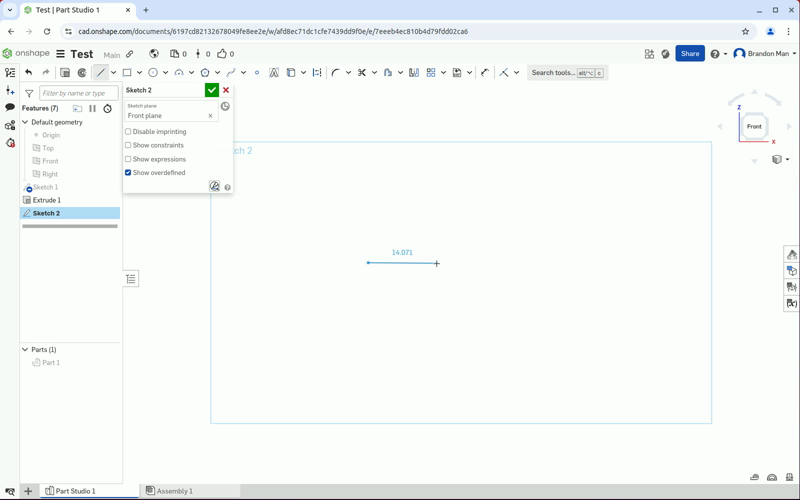
key_down(shift)
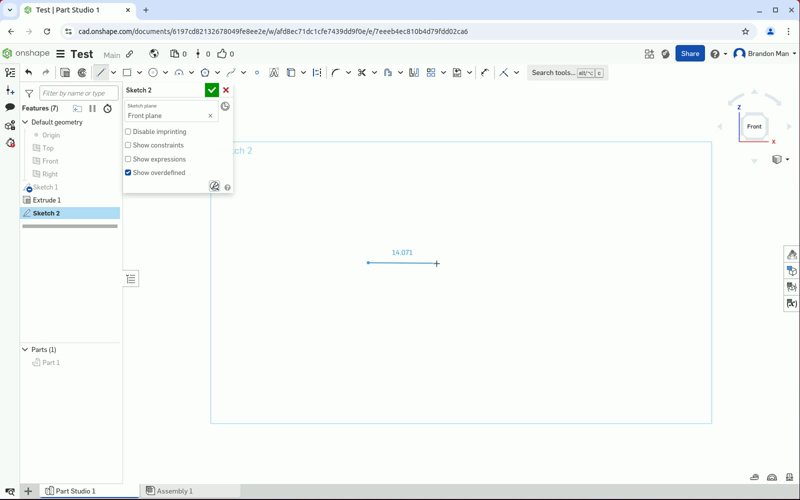
mouse_move(425, 199)
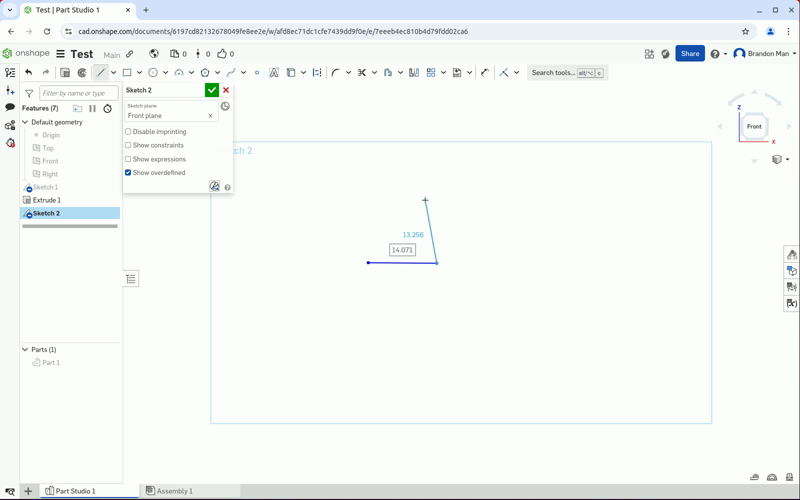
click(425, 199)
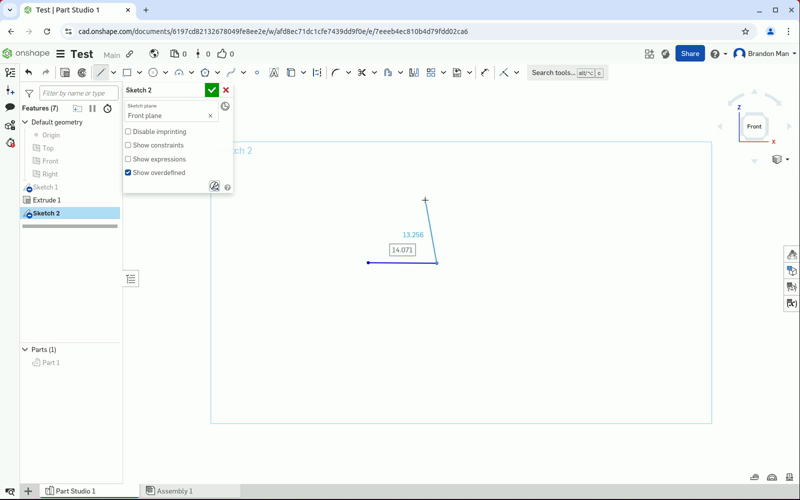
key_up(shift)
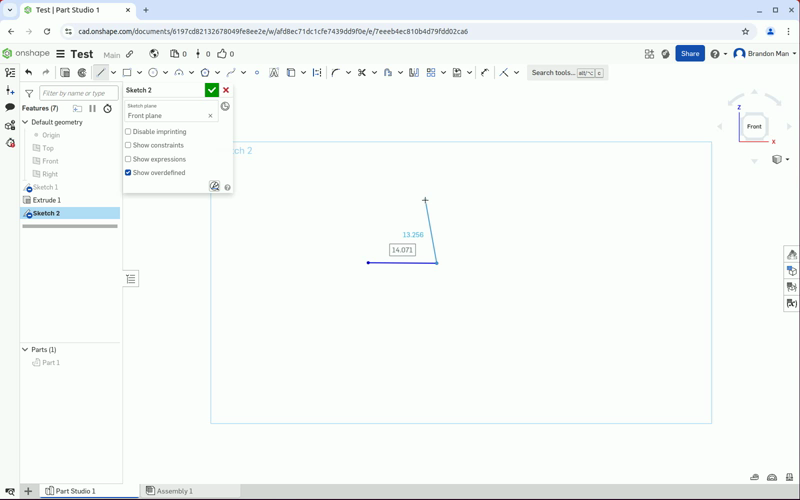
key_down(shift)
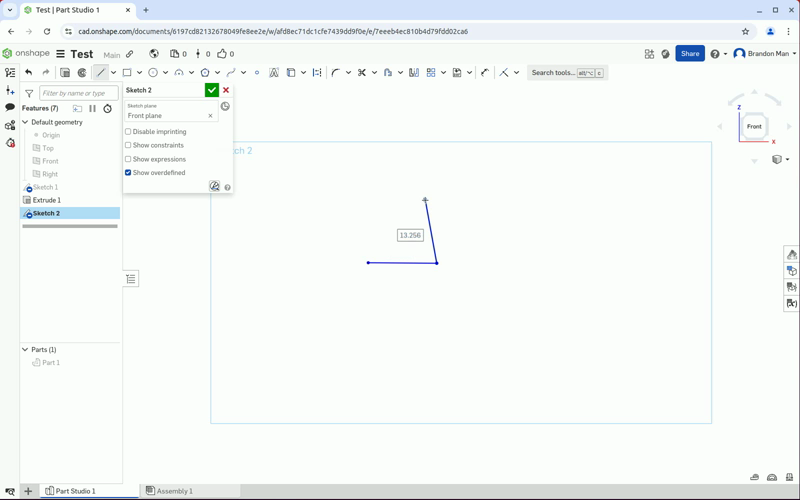
mouse_move(455, 199)
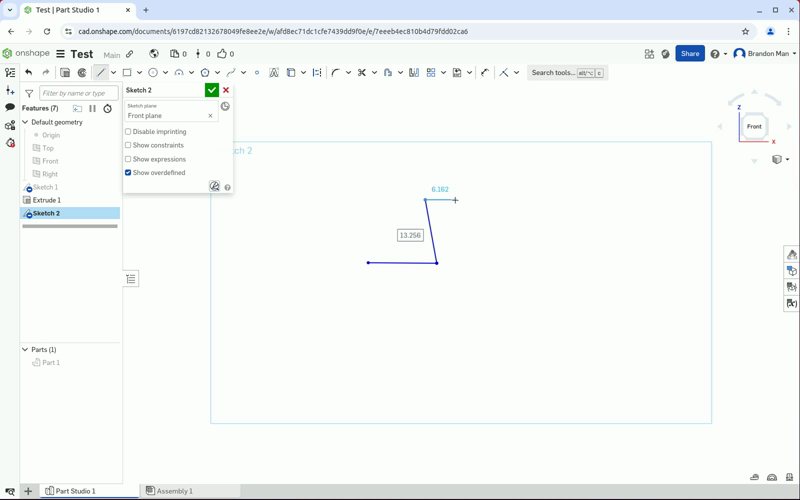
mouse_move(380, 199)
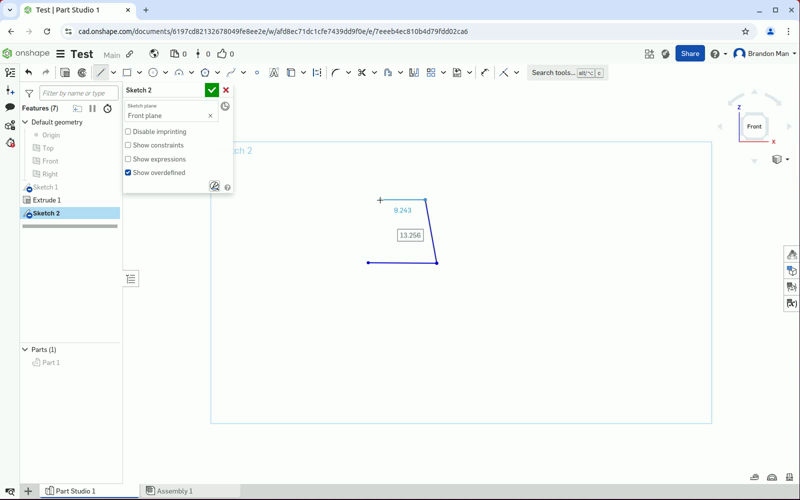
click(380, 199)
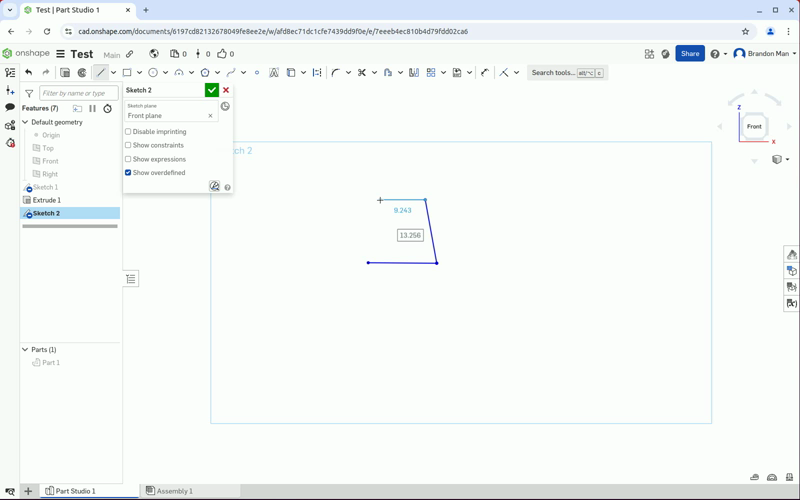
key_up(shift)
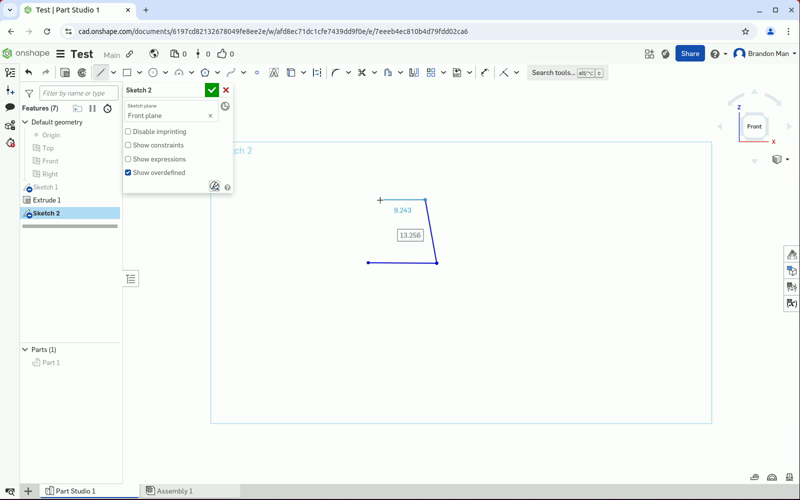
key_down(shift)
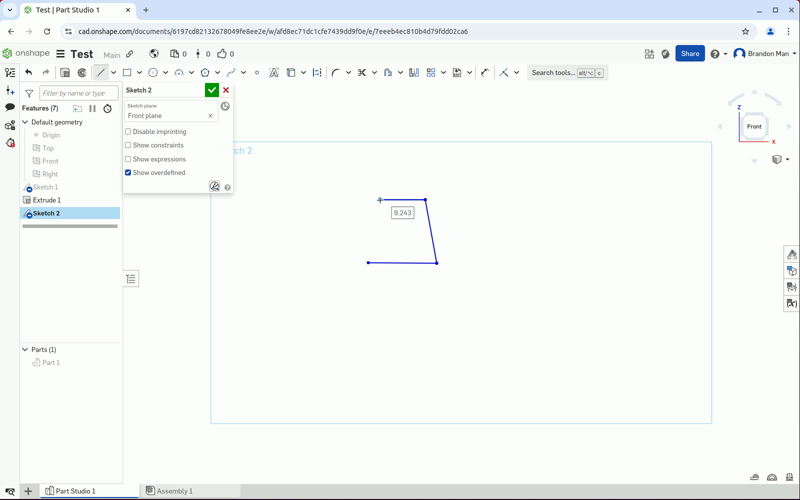
mouse_move(368, 262)
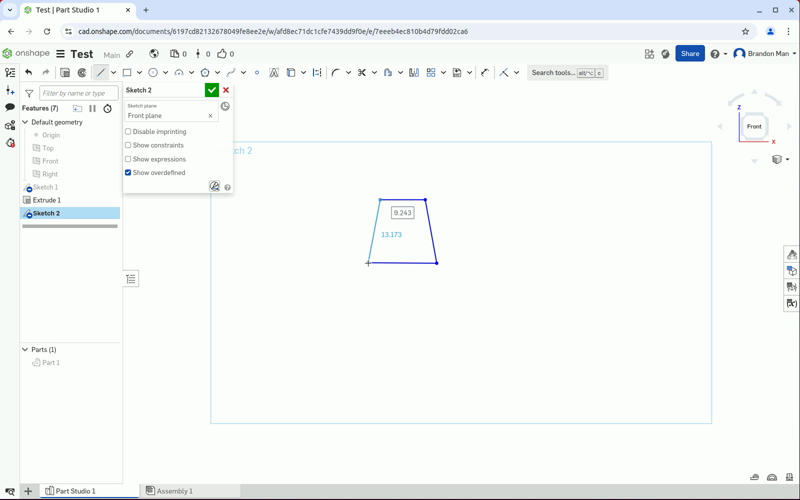
key_up(shift)
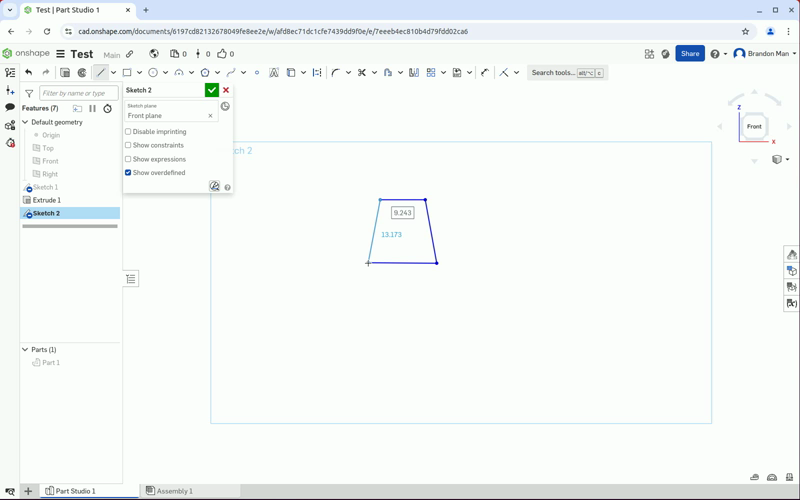
click(368, 262)
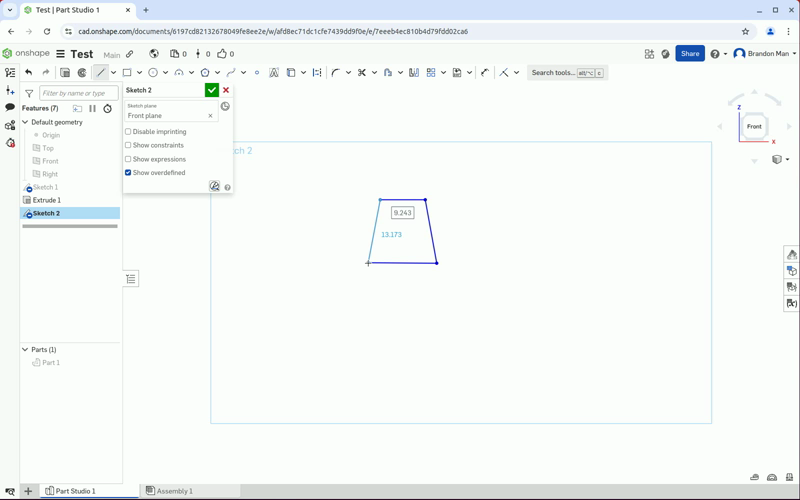
key(esc)
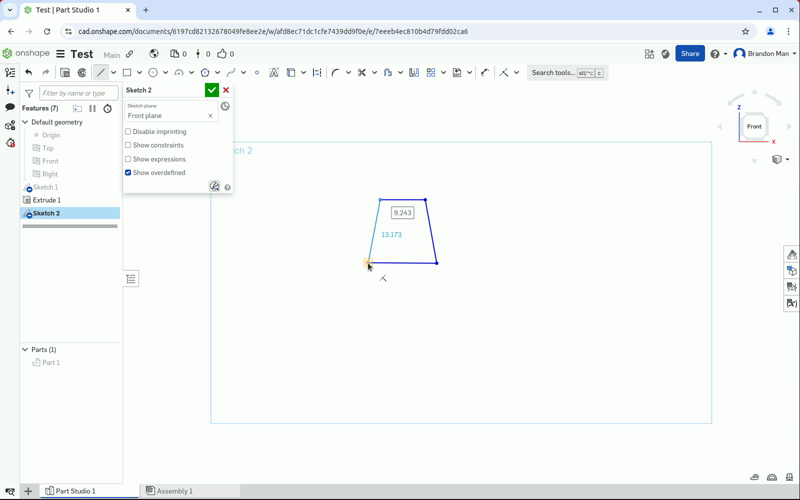
mouse_move(416, 215)
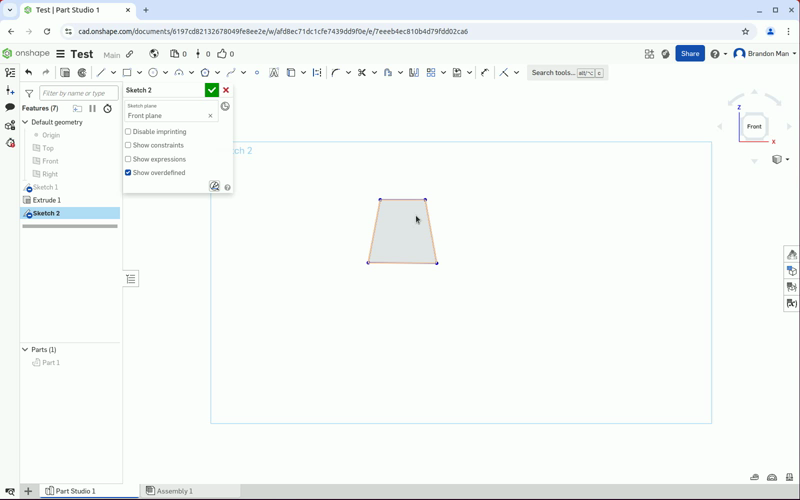
click(416, 215)
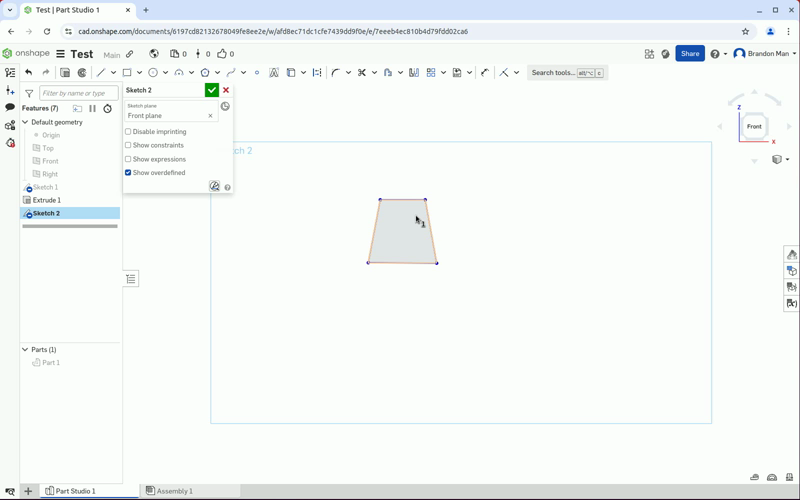
mouse_move(73, 352)
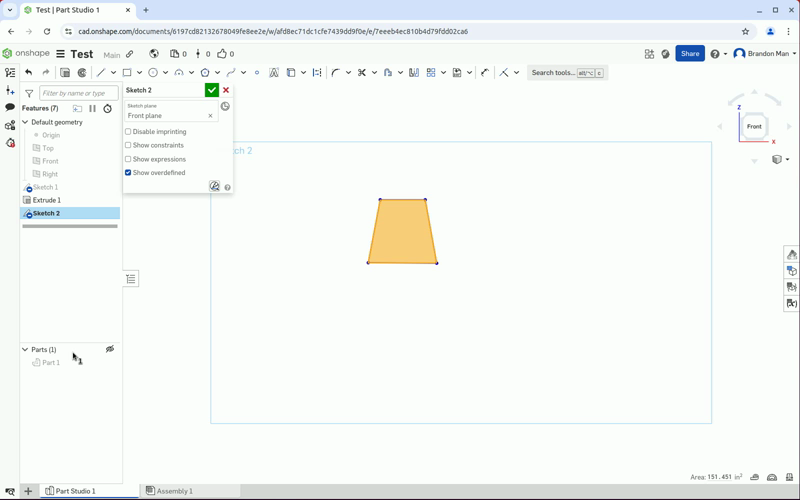
key(shift+y)
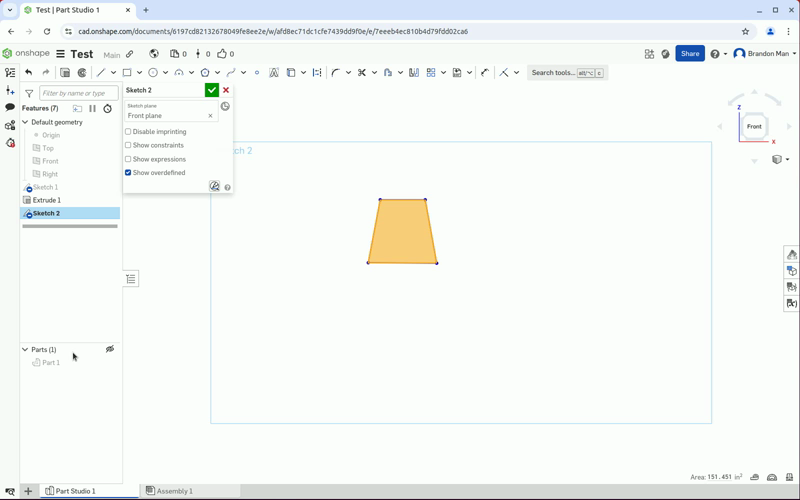
key(shift+e)
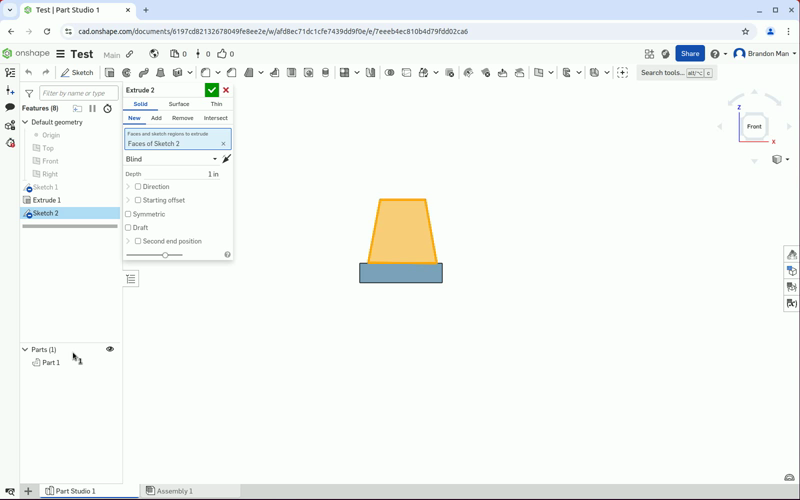
mouse_move(143, 106)
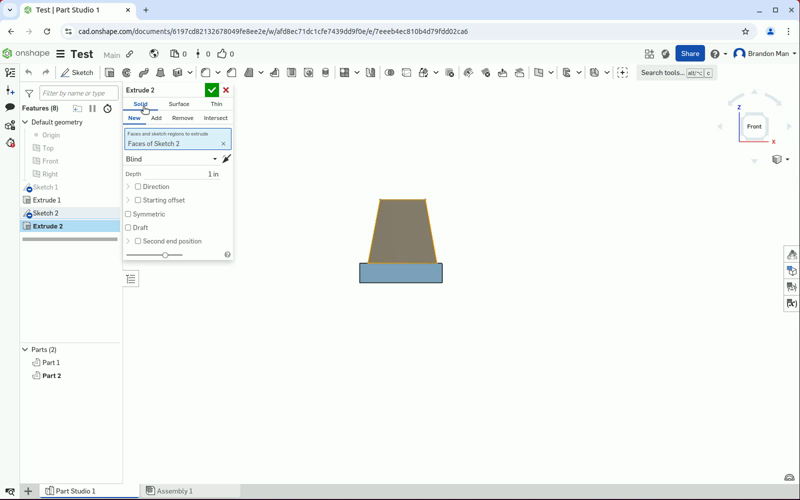
click(143, 106)
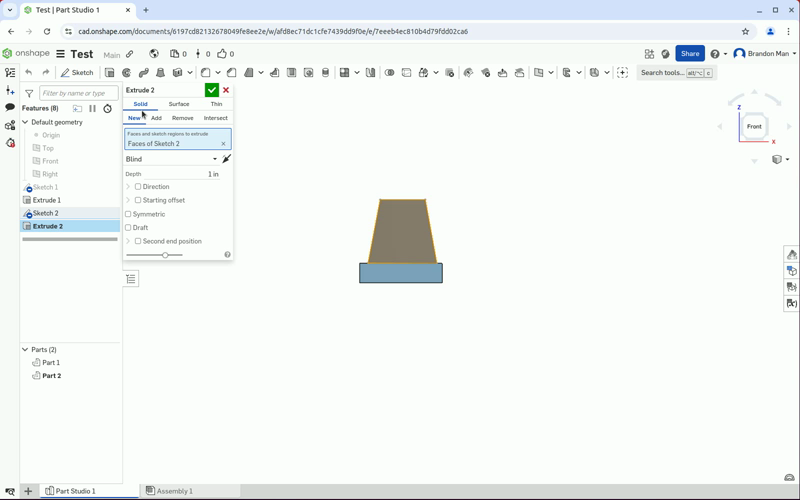
mouse_move(137, 120)
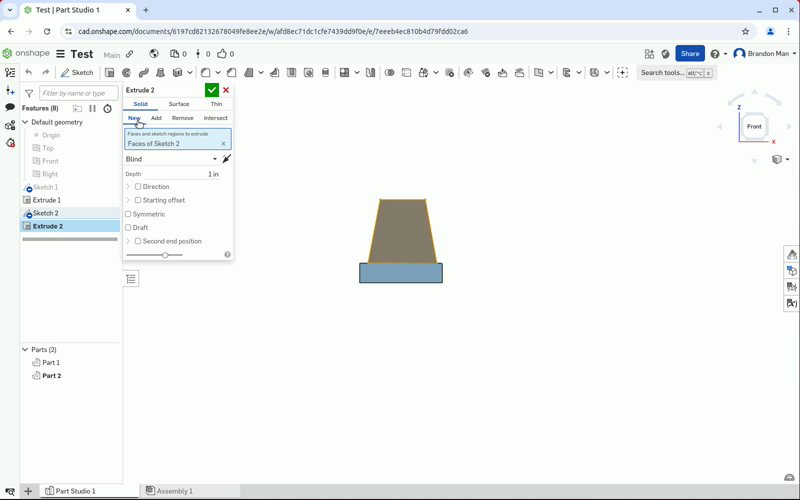
click(137, 120)
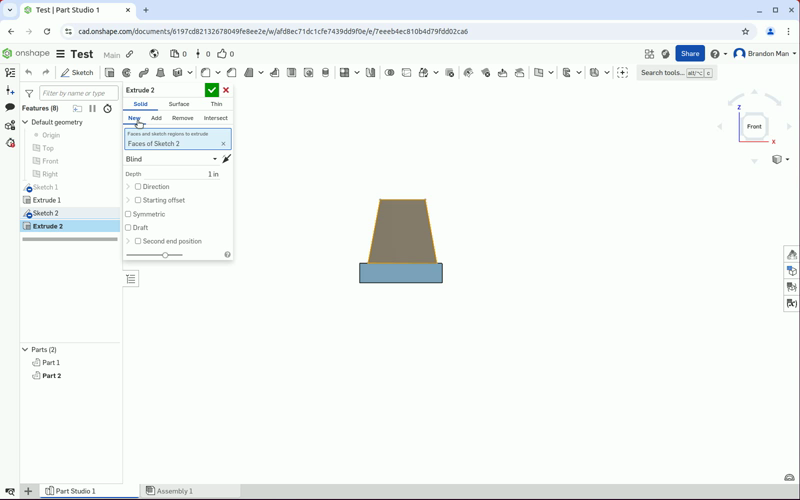
key(tab, 4)
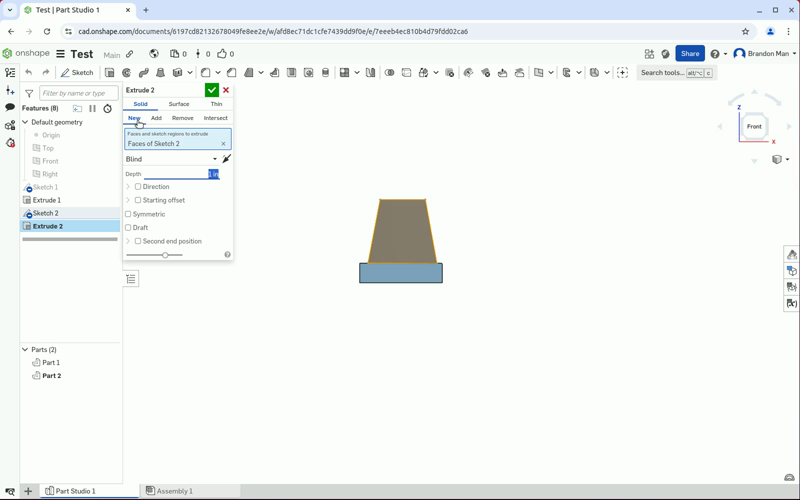
text(7.943)
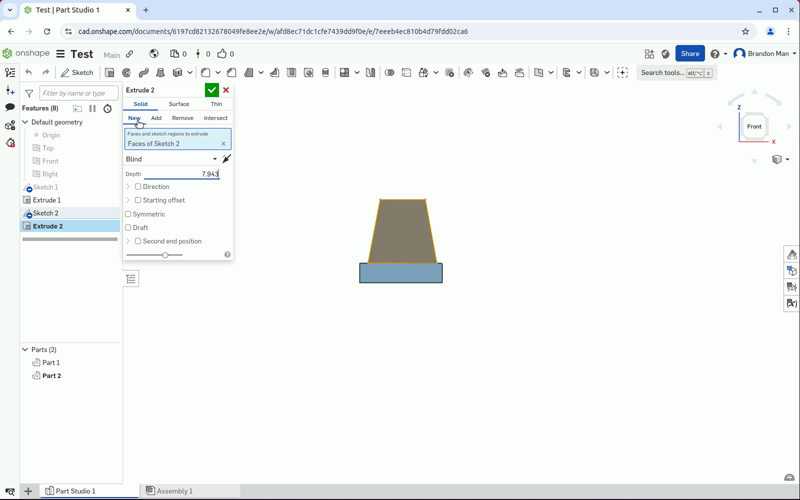
key(enter)
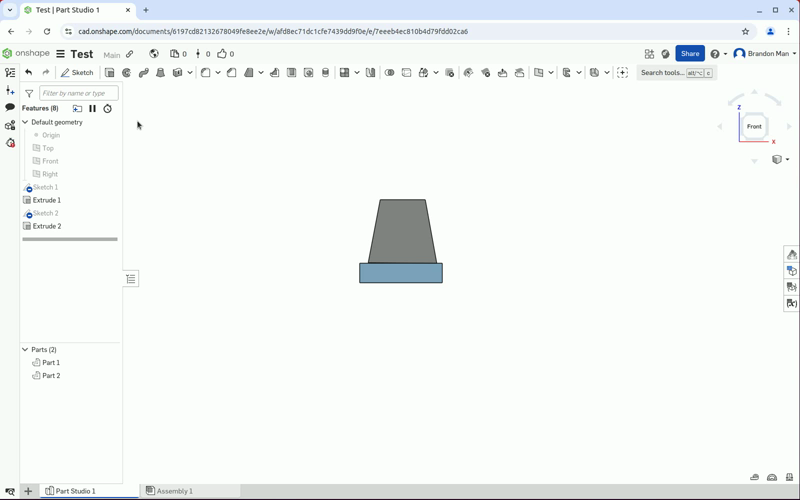
key(shift+h)
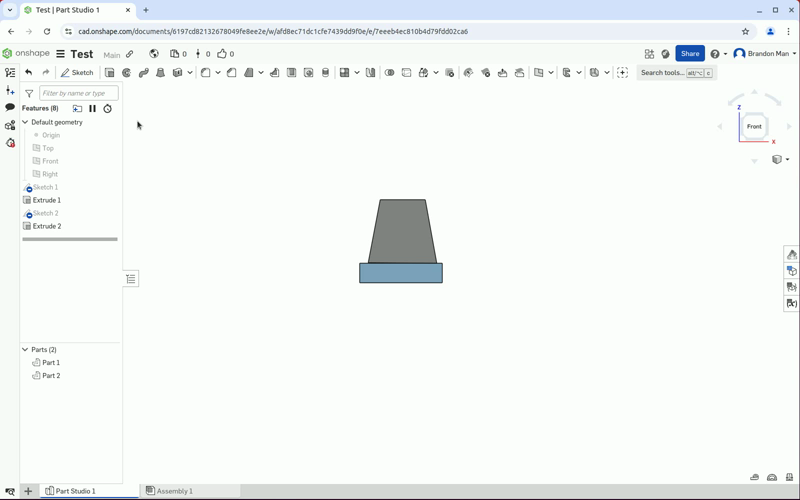
key(shift+h)
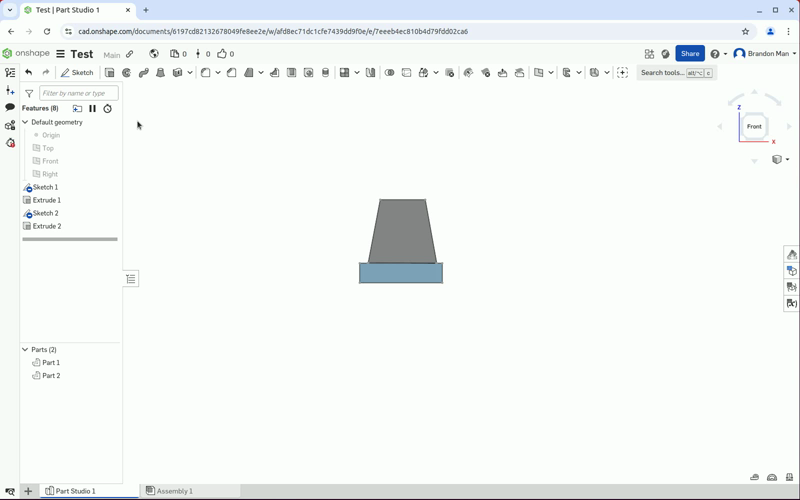
key(shift+7)
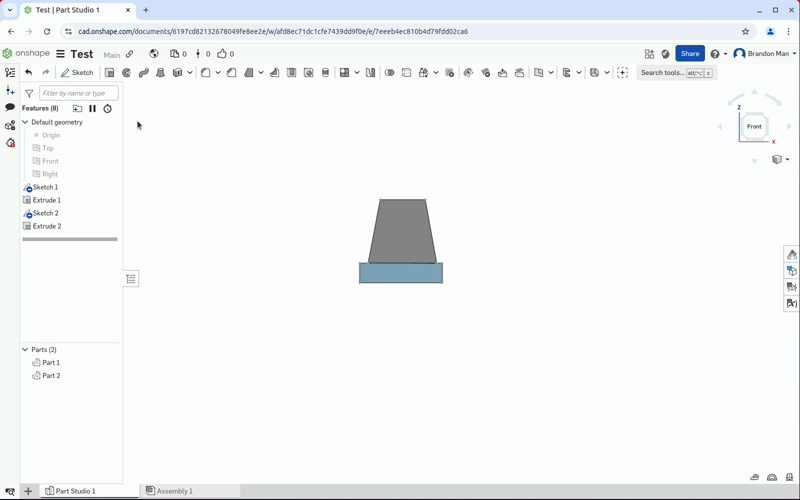
key(left, 2)
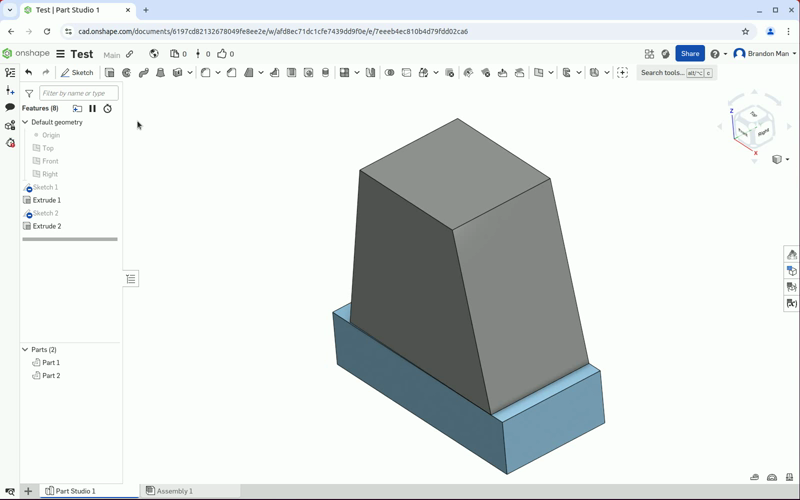
key(down, 2)
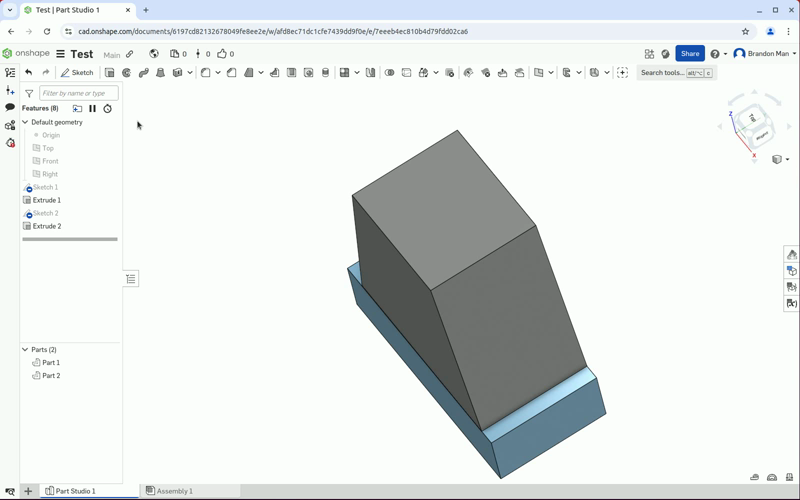
key(up, 2)
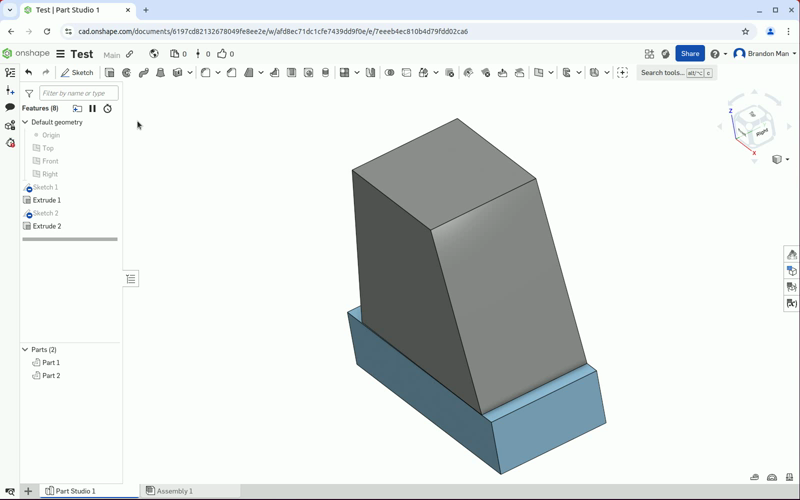
key(right, 2)
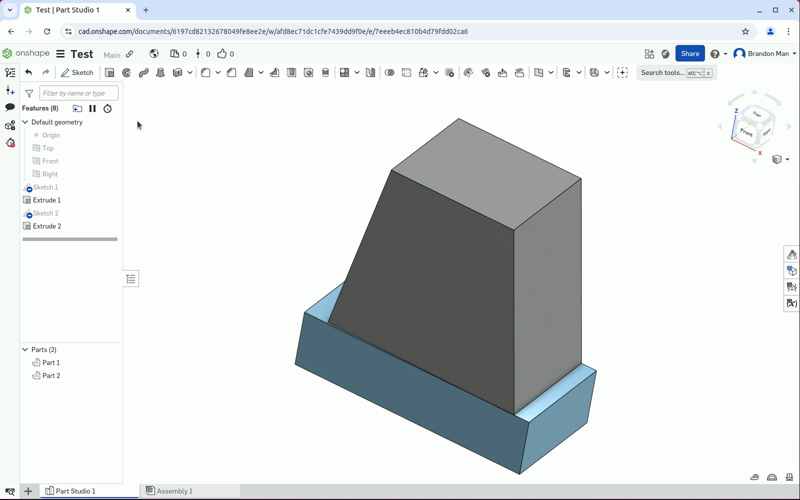
mouse_move(73, 189)
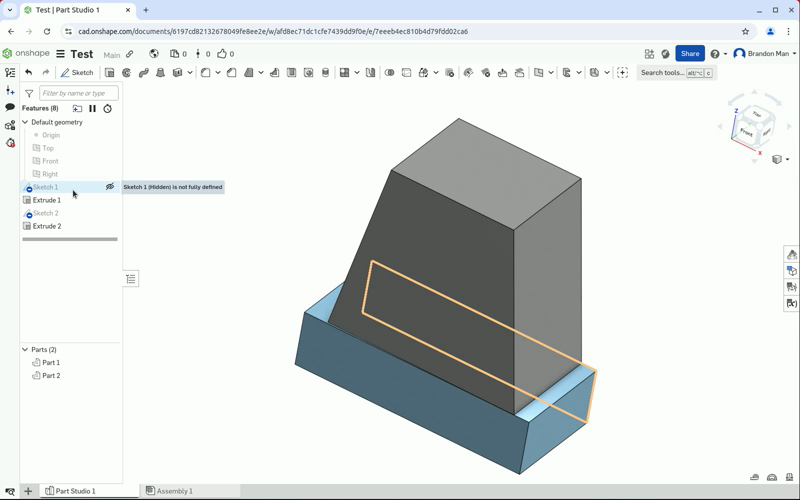
click(73, 189)